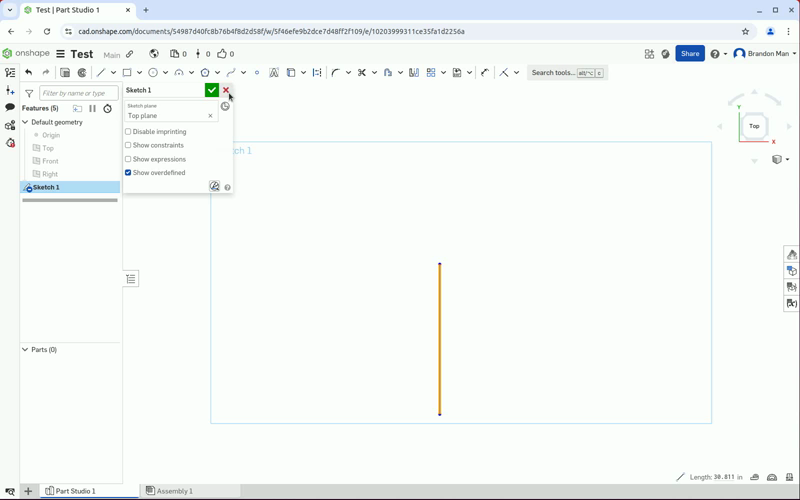
key(shift+h)
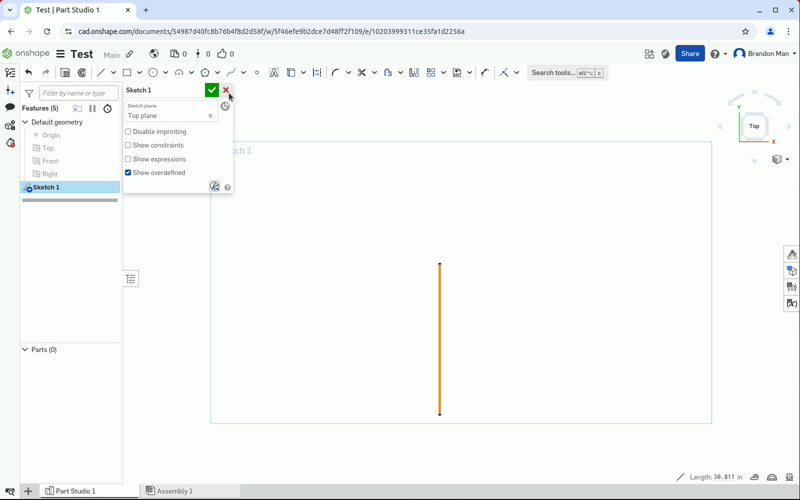
key(shift+s)
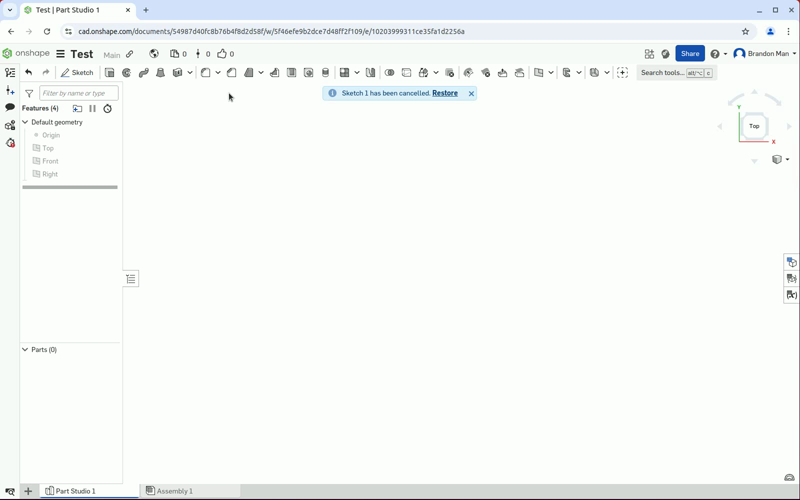
mouse_move(73, 150)
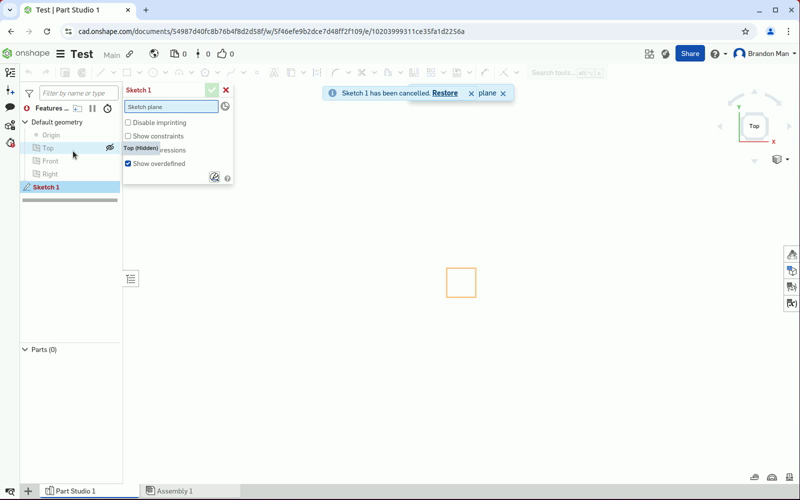
click(73, 150)
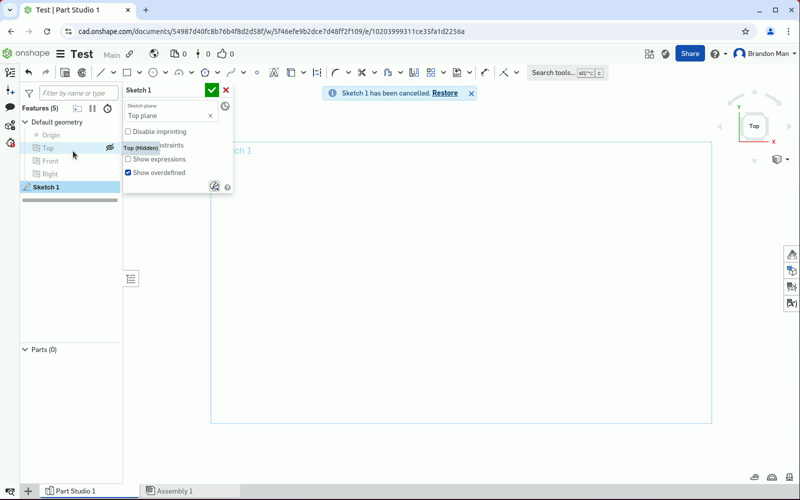
mouse_move(73, 352)
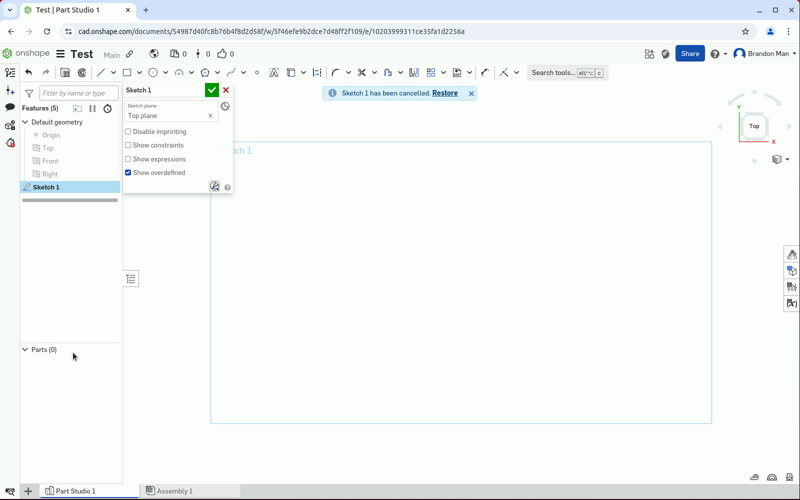
key(y)
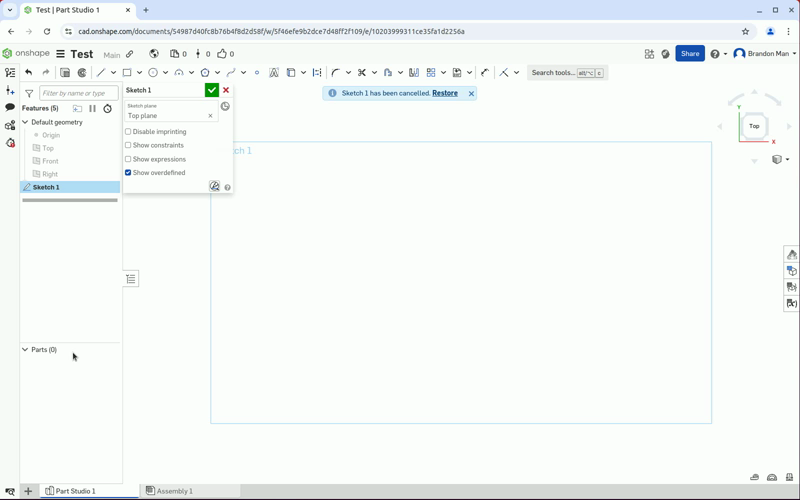
key(l)
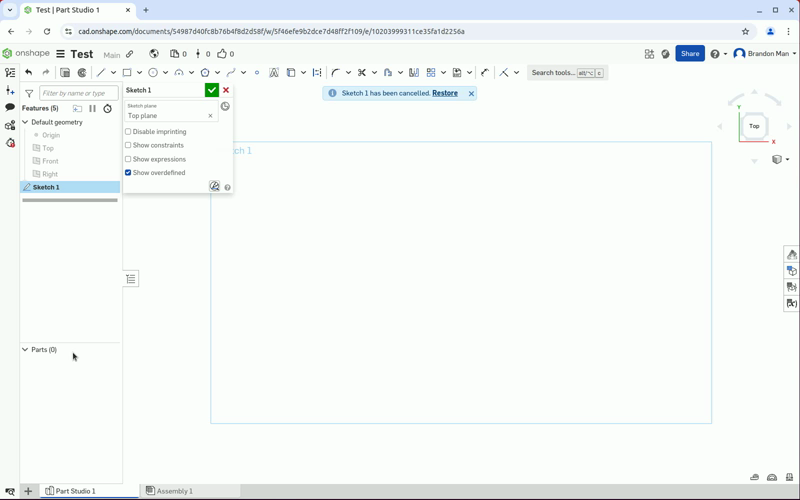
key_down(shift)
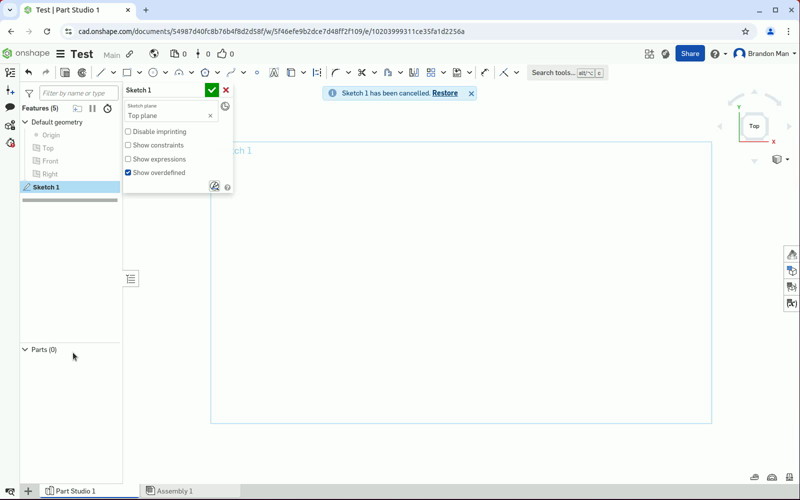
mouse_move(382, 395)
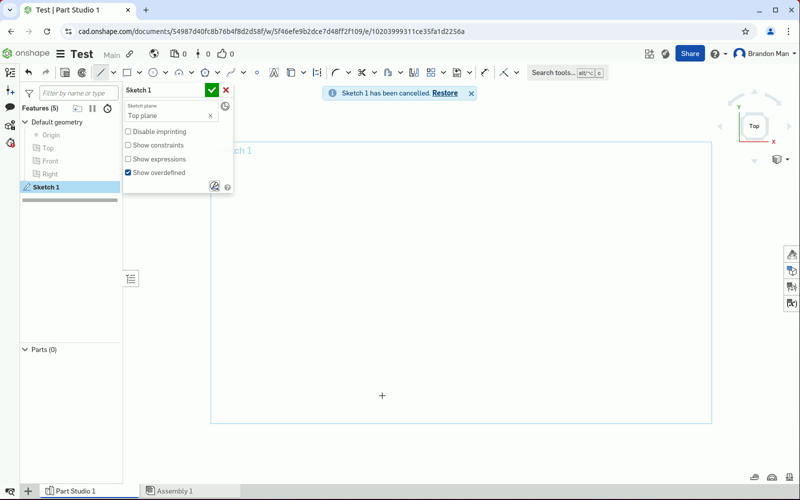
click(382, 395)
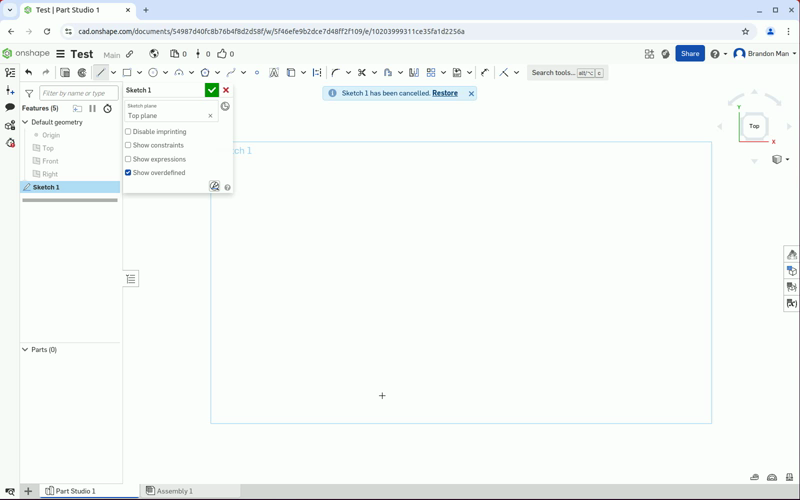
key_up(shift)
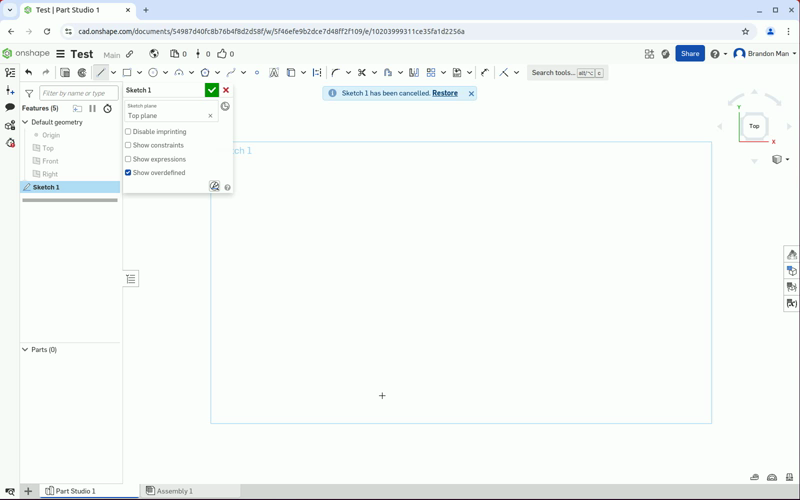
key_down(shift)
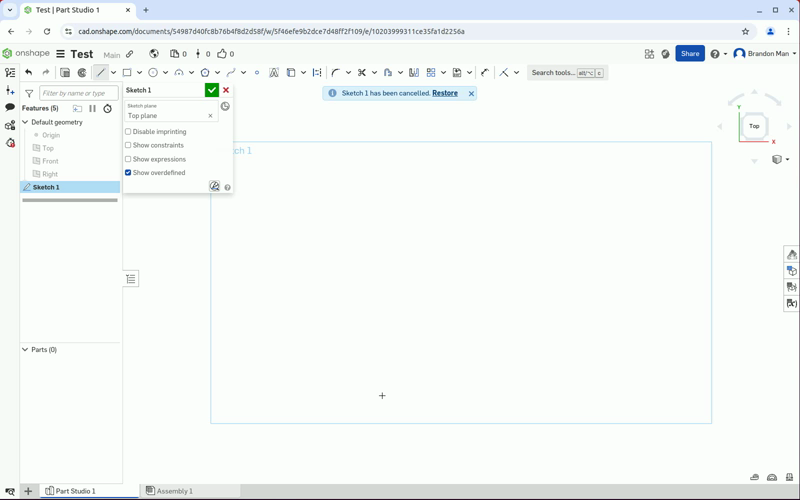
mouse_move(460, 395)
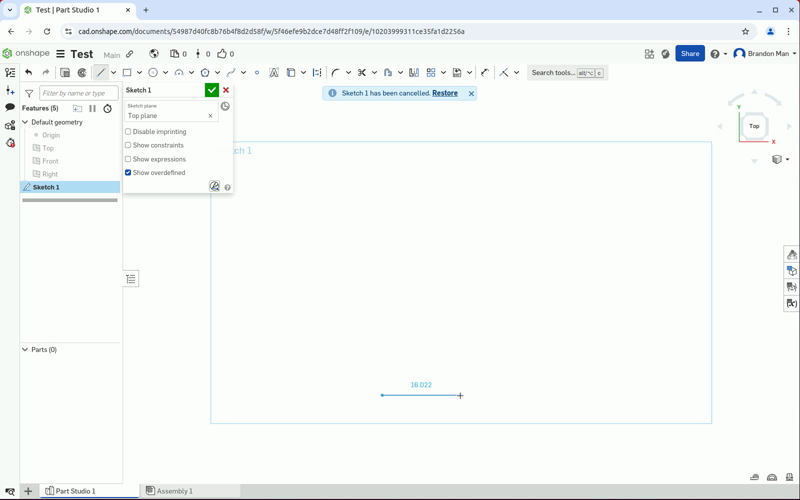
click(460, 395)
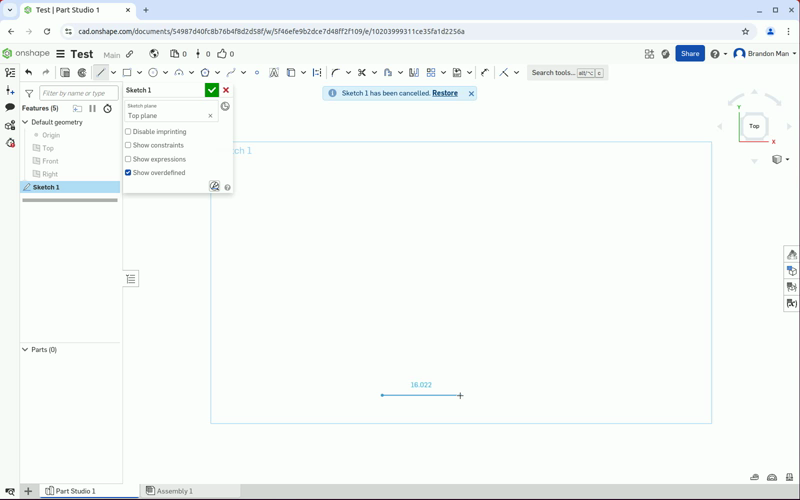
key_up(shift)
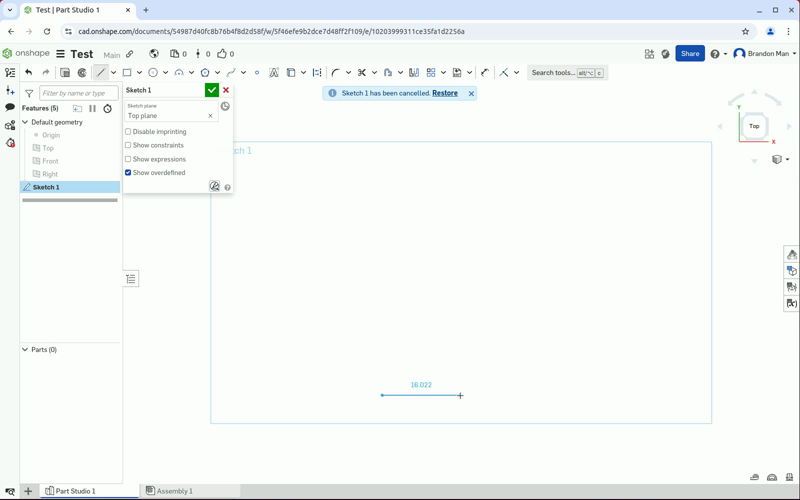
key_down(shift)
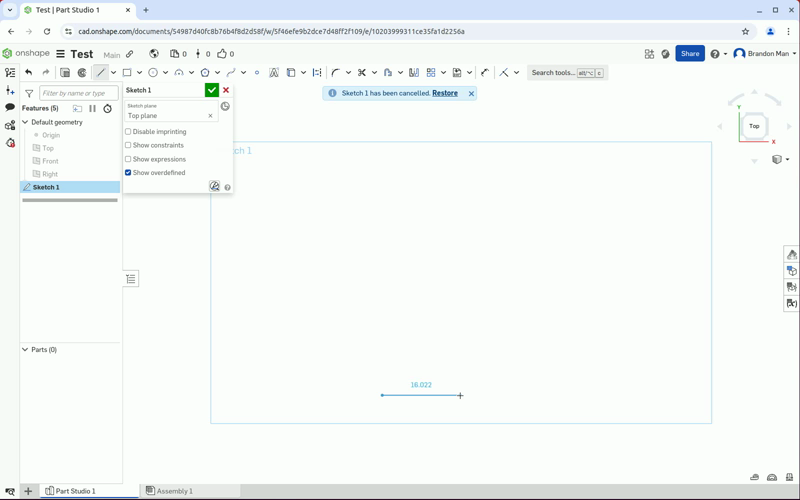
mouse_move(460, 282)
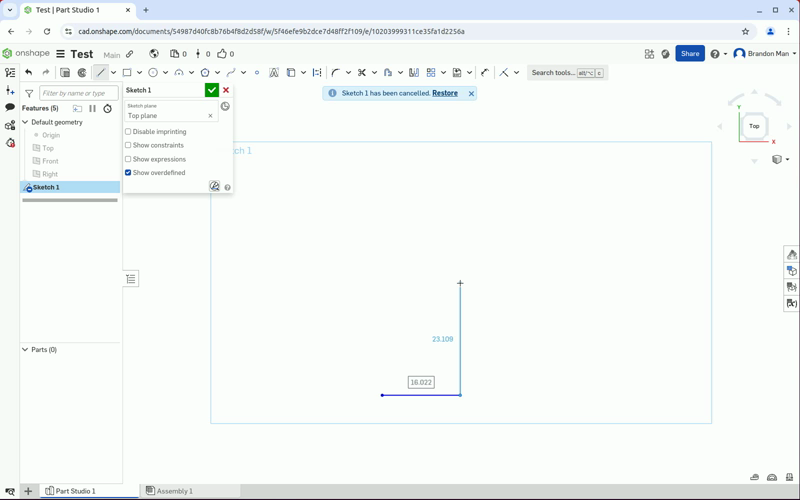
click(460, 282)
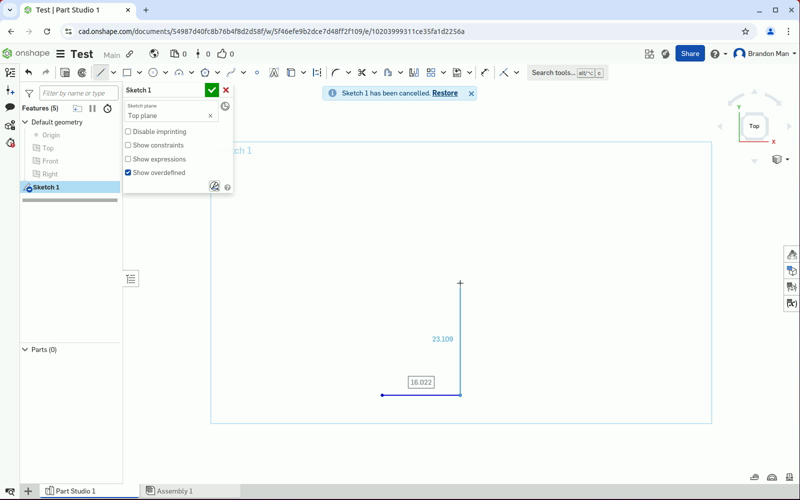
key_up(shift)
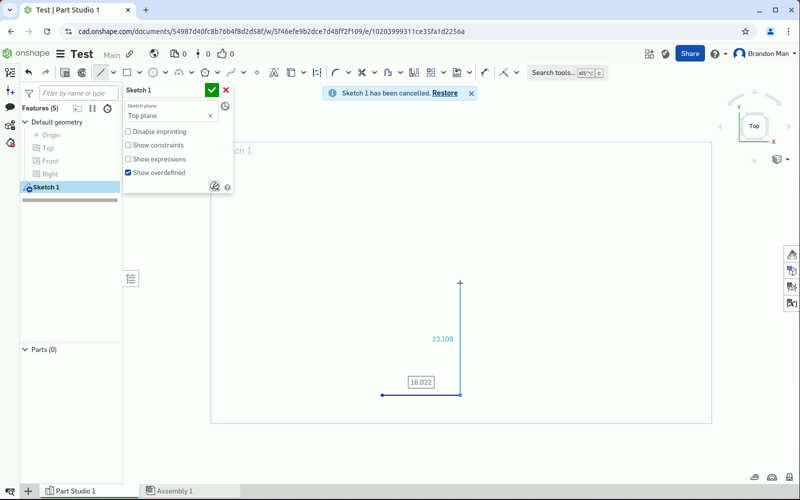
key_down(shift)
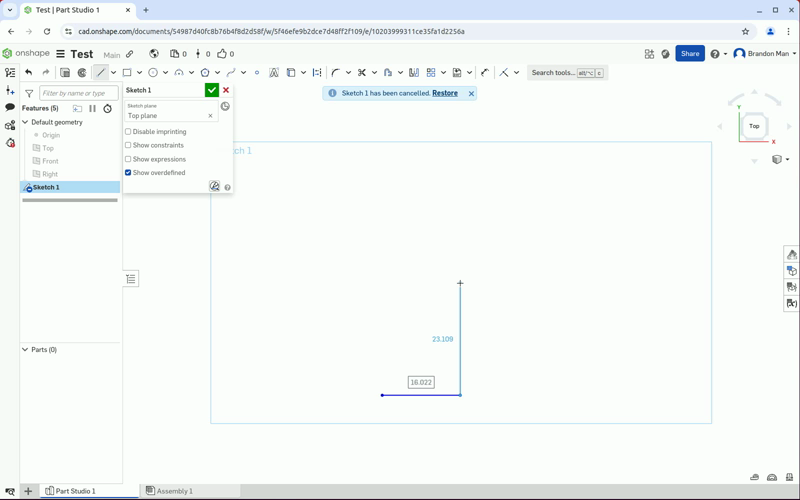
mouse_move(382, 282)
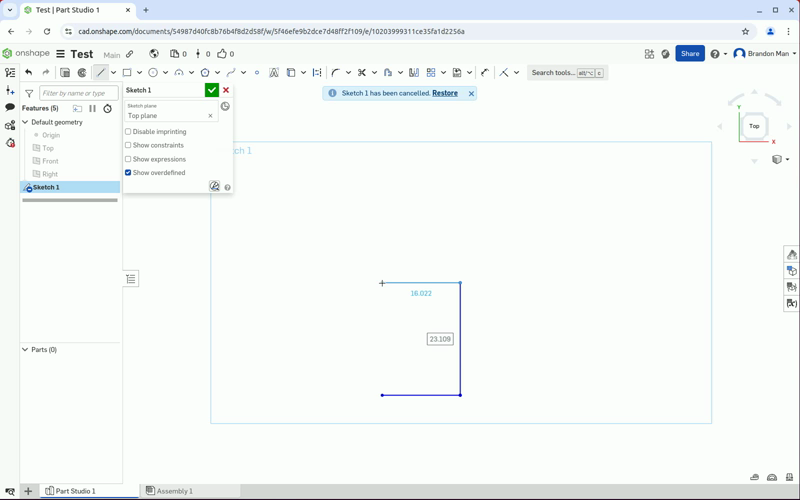
click(382, 282)
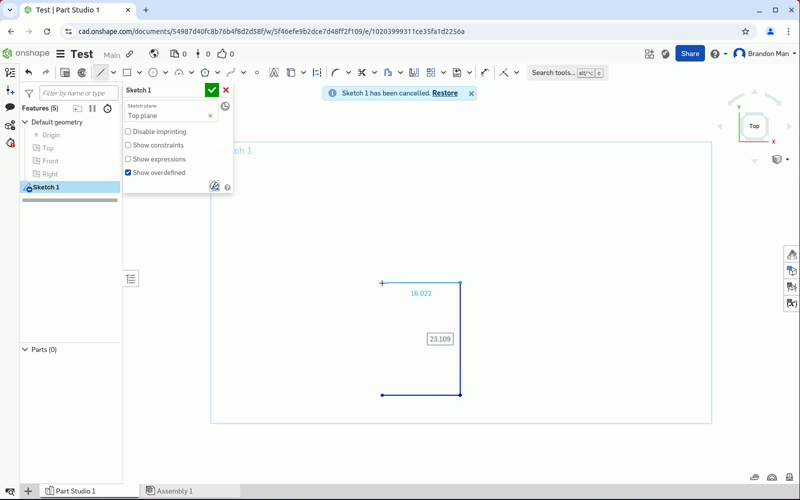
key_up(shift)
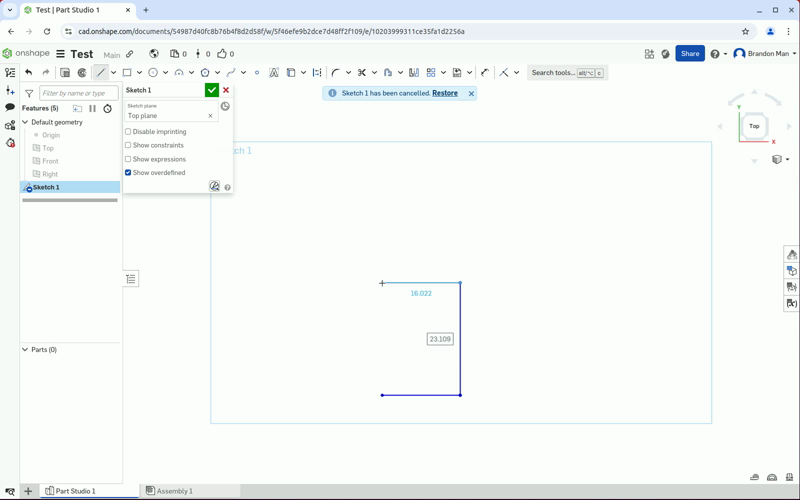
key_down(shift)
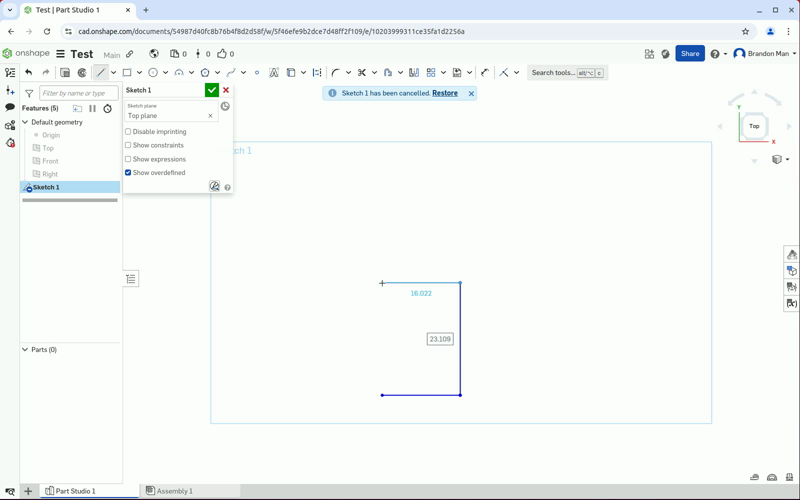
mouse_move(382, 395)
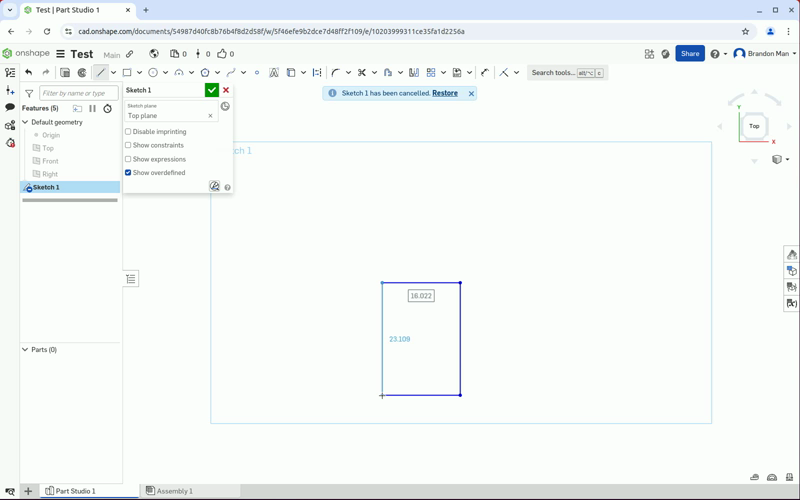
key_up(shift)
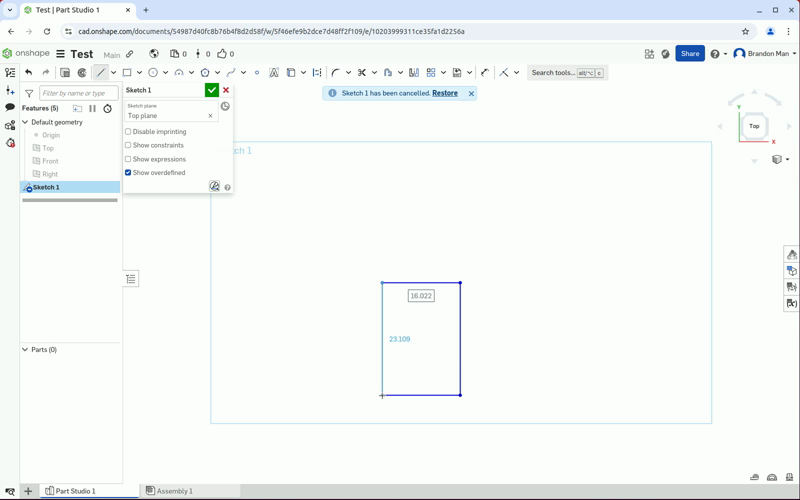
click(382, 395)
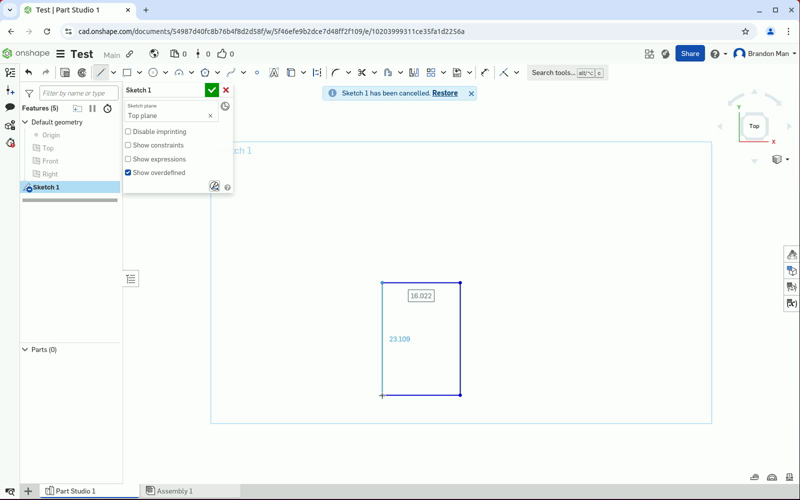
key(esc)
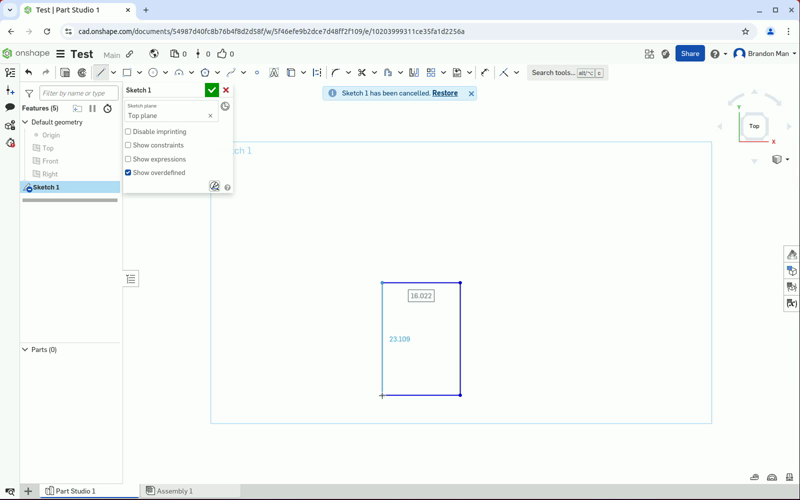
mouse_move(390, 376)
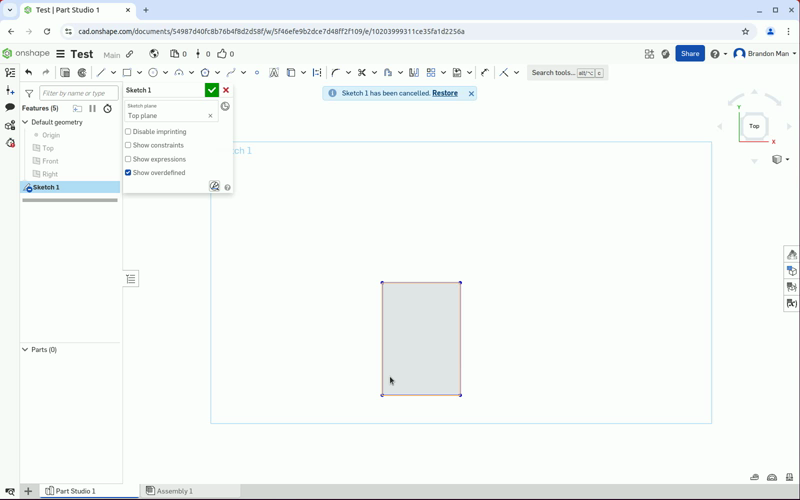
click(390, 376)
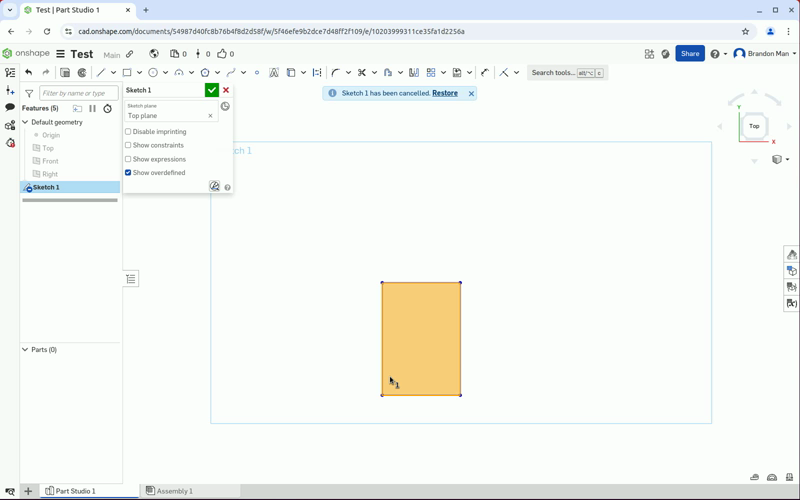
mouse_move(73, 352)
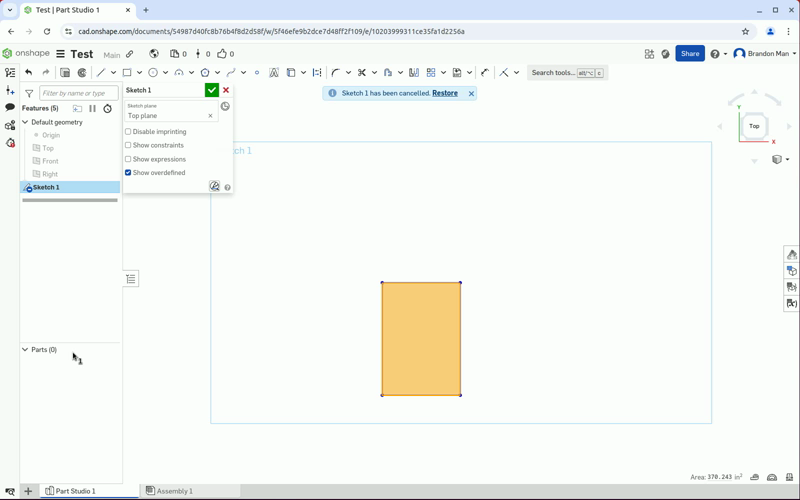
key(shift+y)
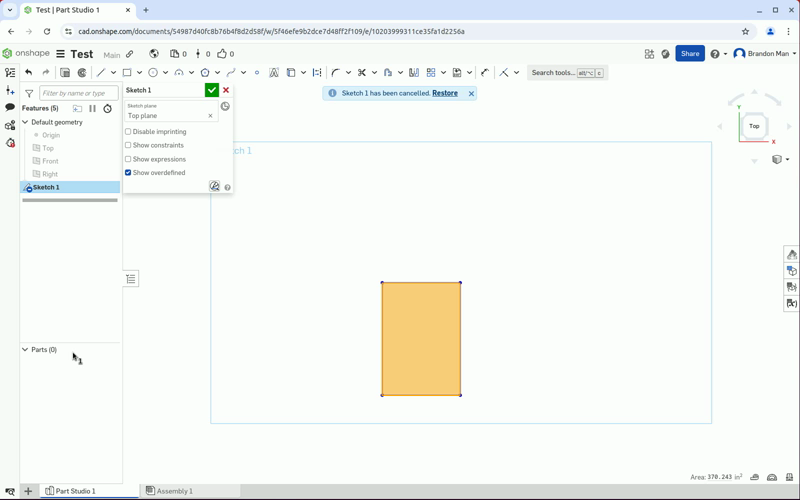
key(shift+e)
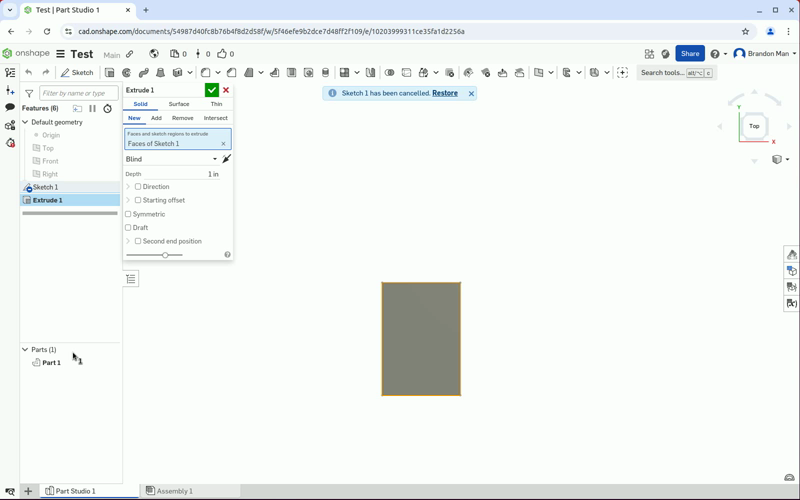
mouse_move(143, 106)
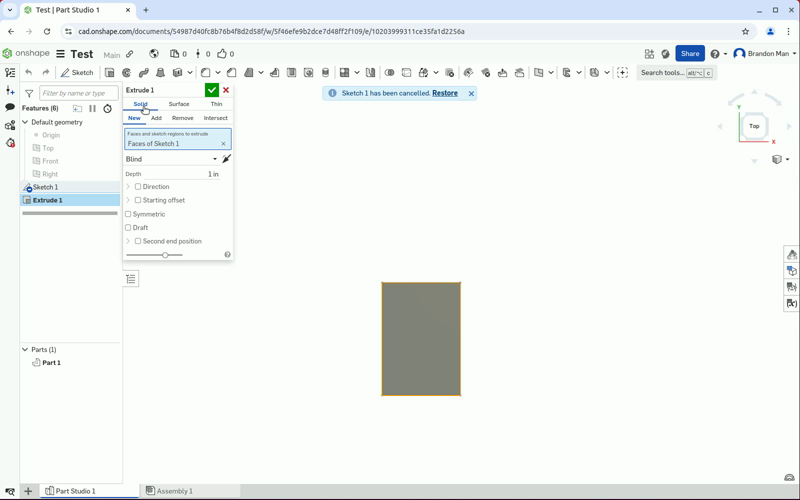
click(143, 106)
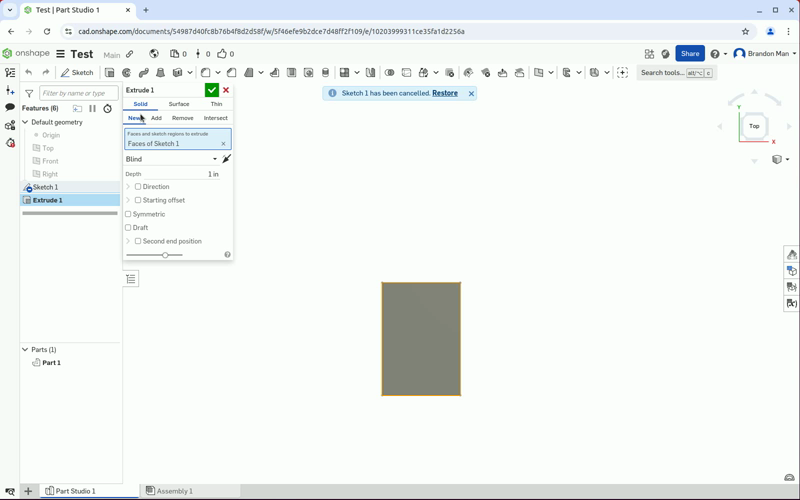
mouse_move(137, 120)
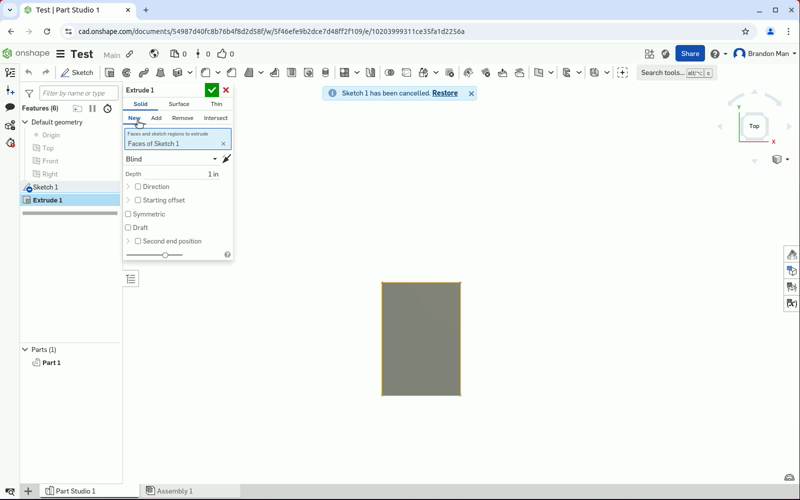
click(137, 120)
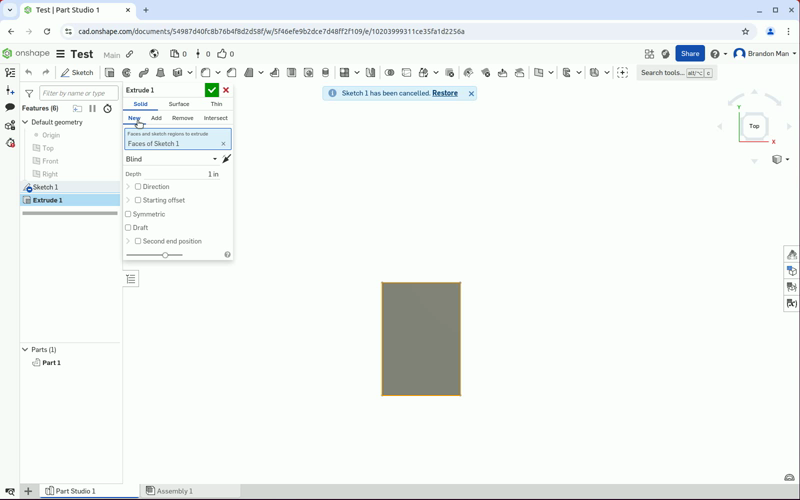
key(tab, 4)
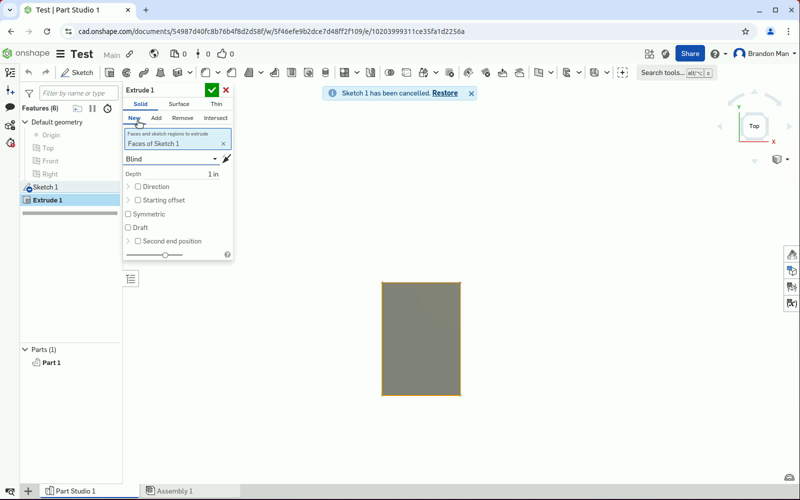
text(5.777)
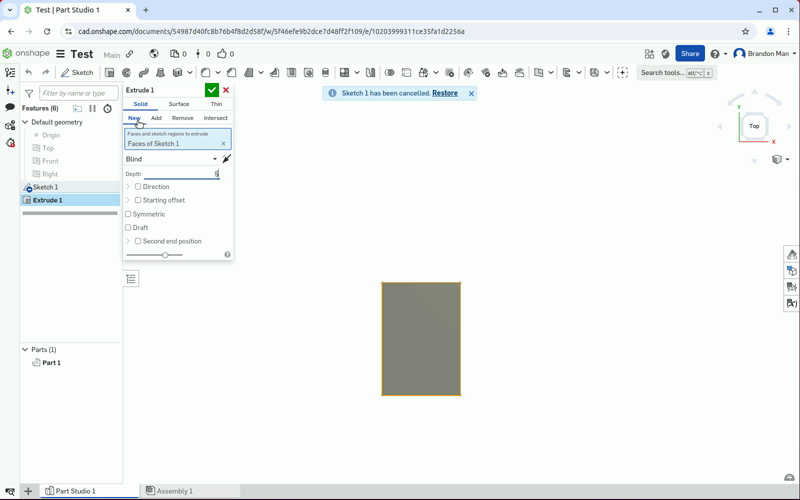
key(enter)
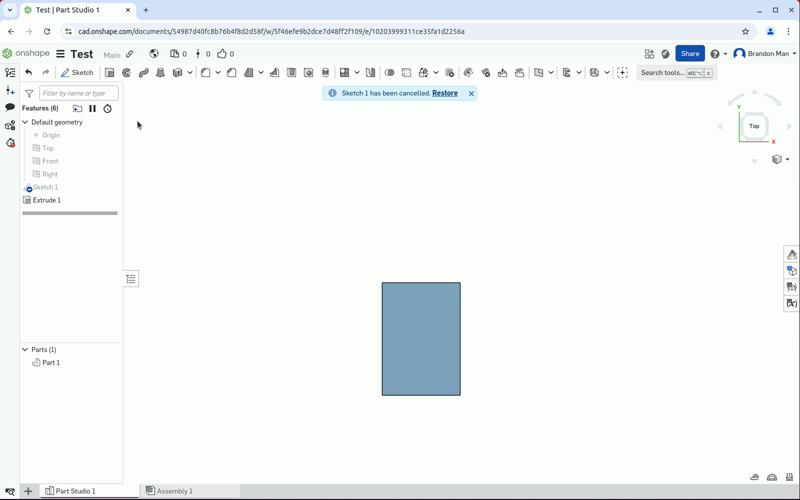
key(shift+h)
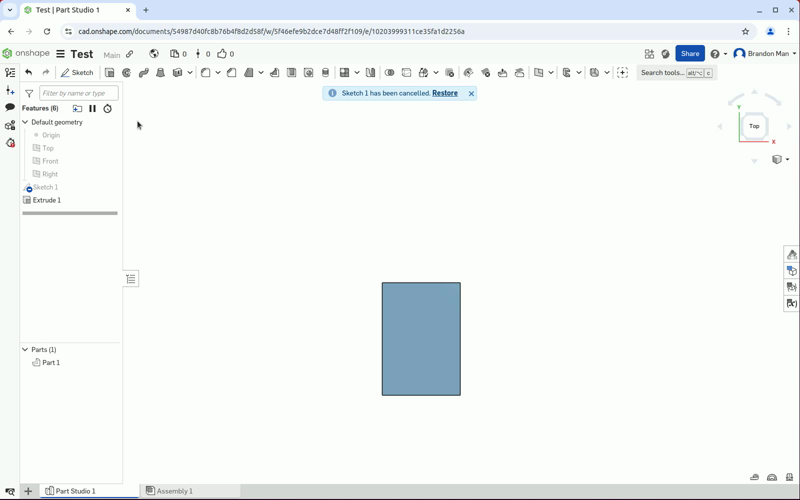
key(shift+h)
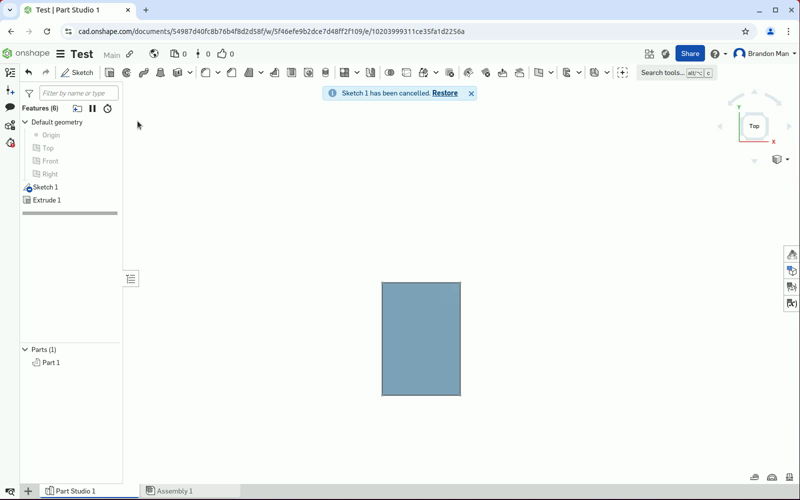
mouse_move(73, 189)
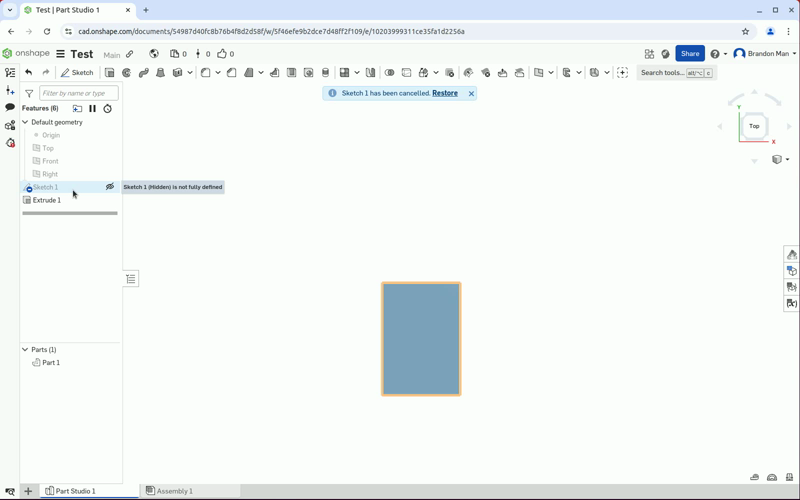
click(73, 189)
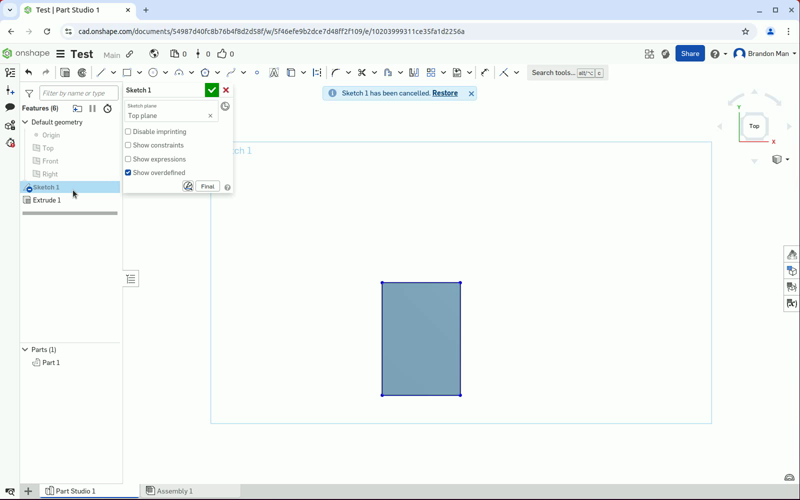
mouse_move(229, 92)
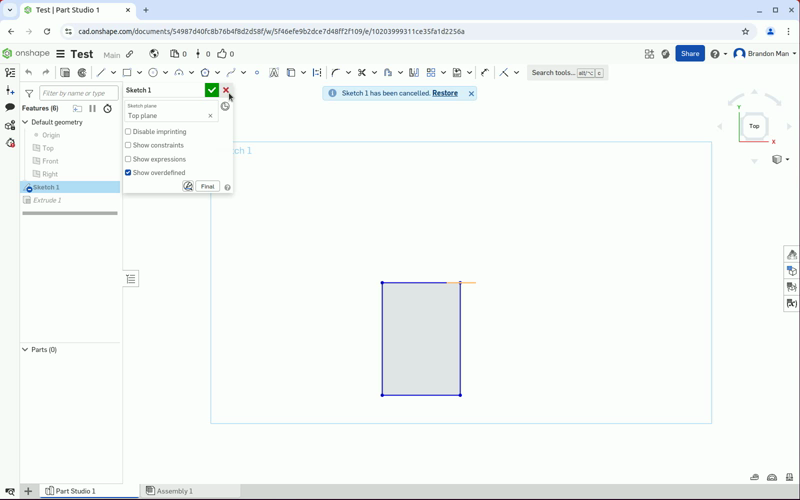
click(229, 92)
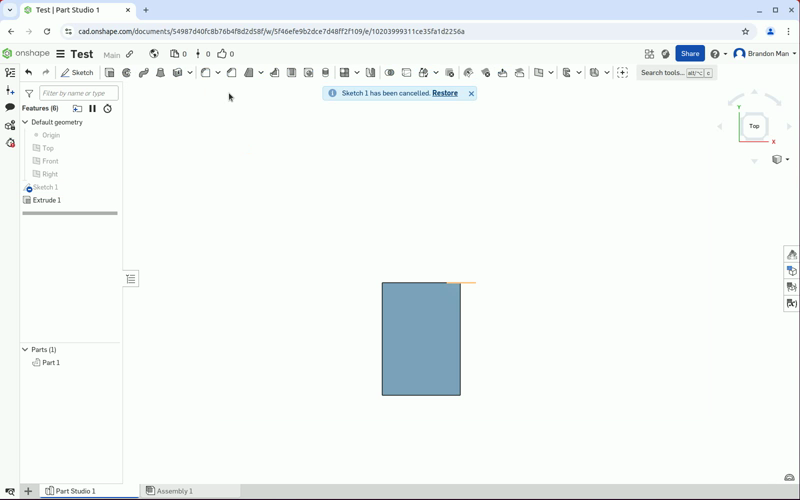
mouse_move(541, 75)
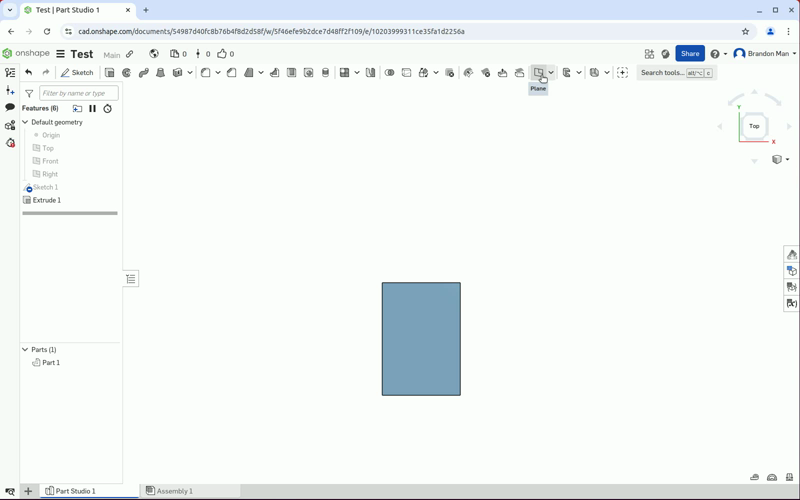
click(541, 75)
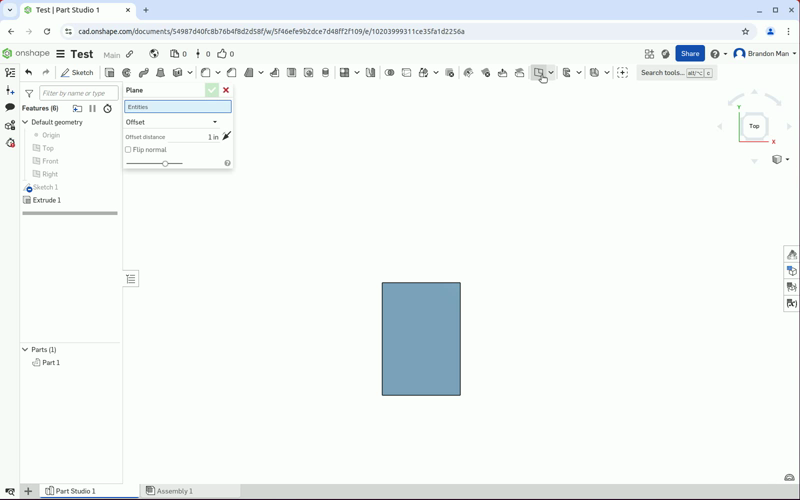
mouse_move(73, 150)
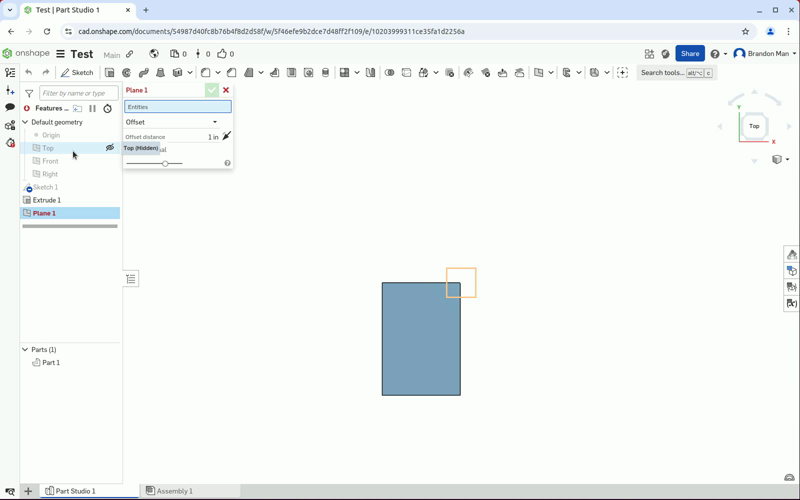
click(73, 150)
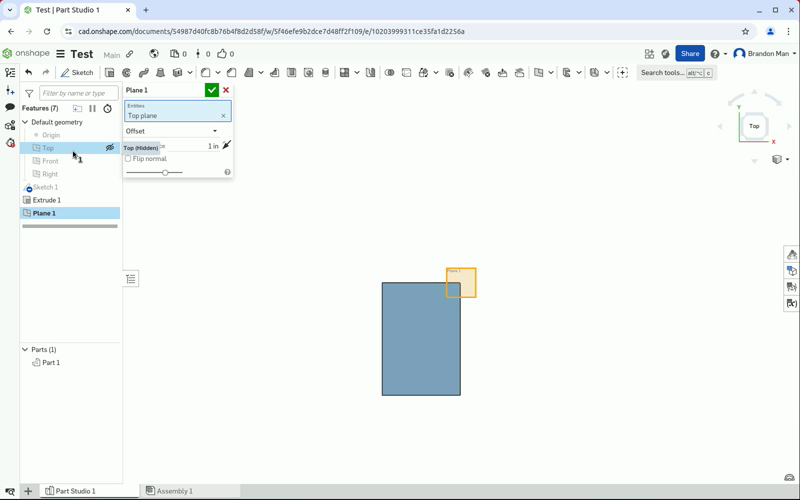
key(tab, 2)
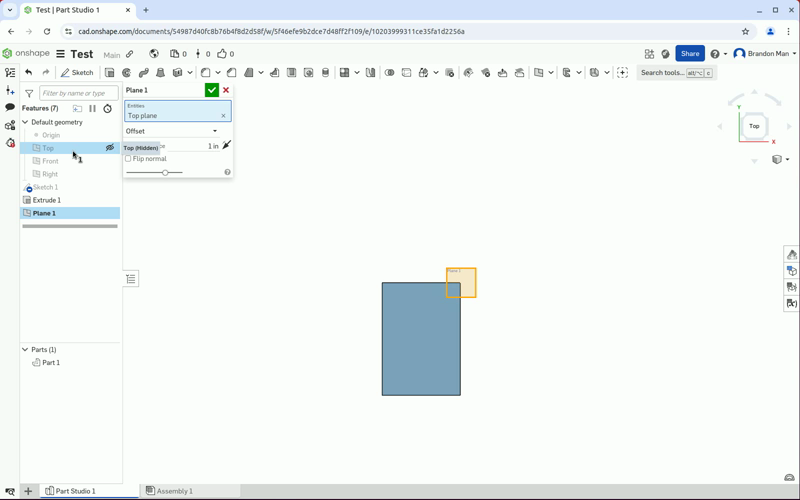
text(5.792)
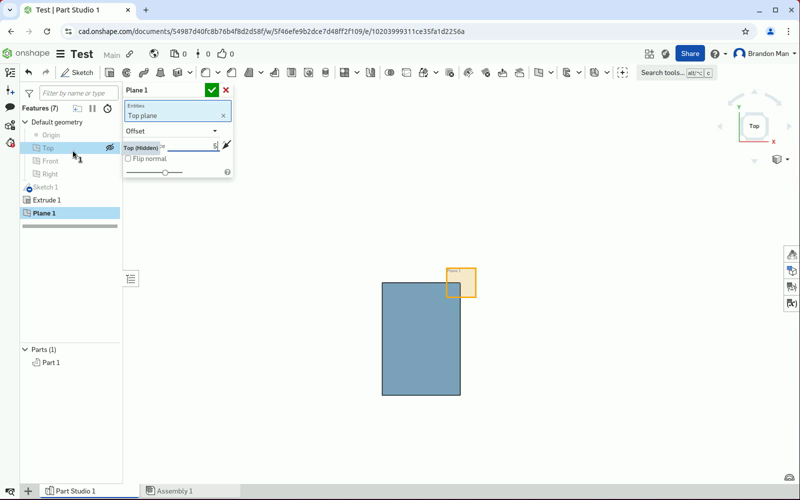
key(enter, 2)
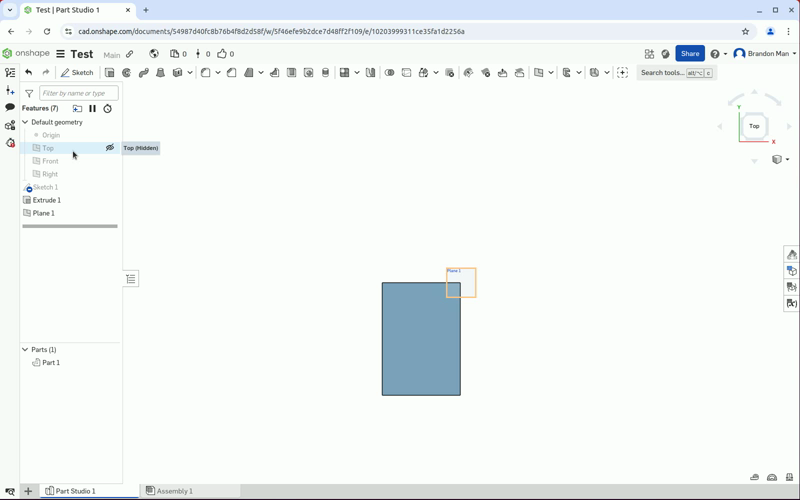
key(shift+s)
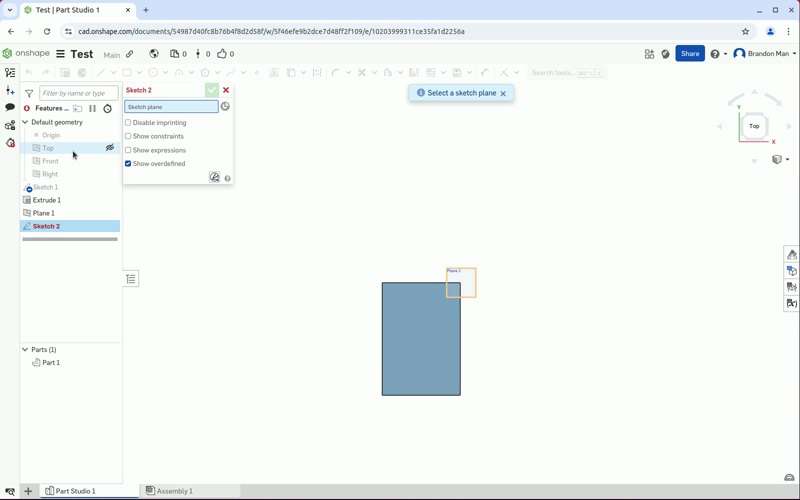
mouse_move(73, 215)
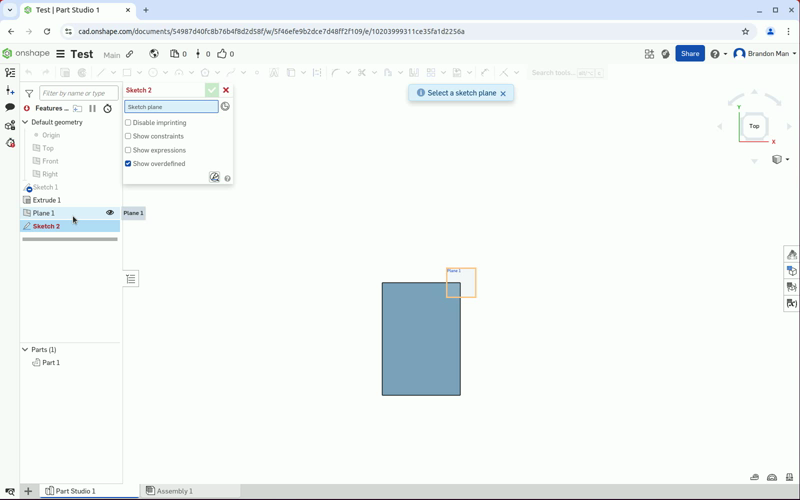
click(73, 215)
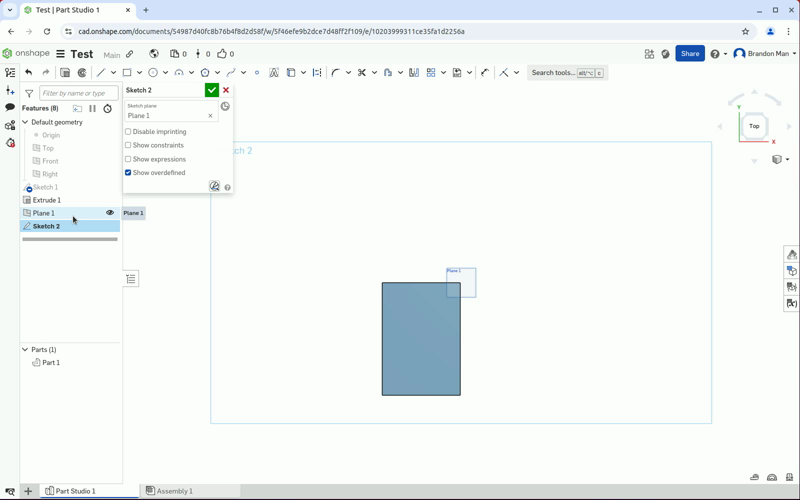
mouse_move(73, 352)
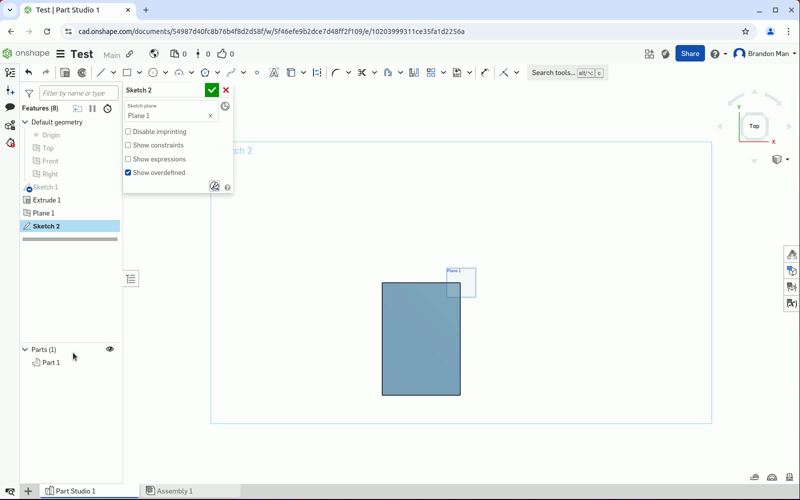
key(y)
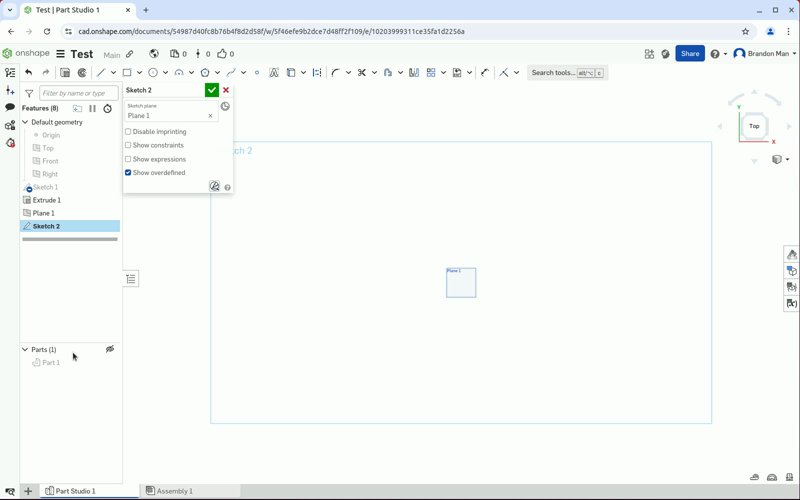
key(l)
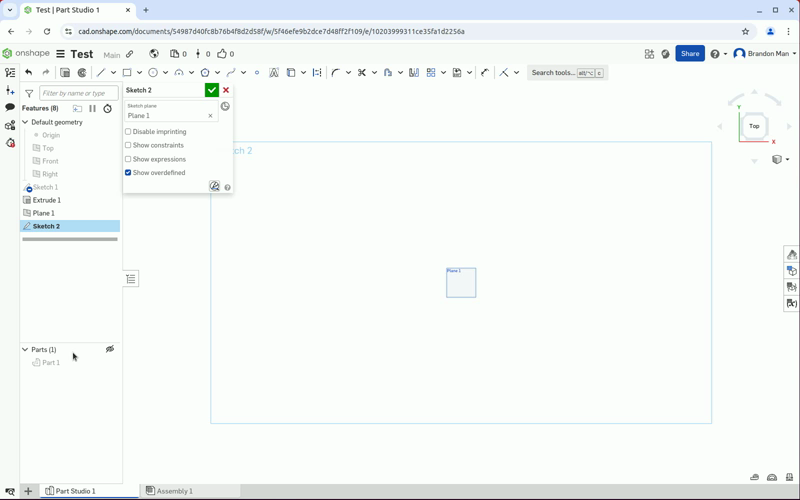
key_down(shift)
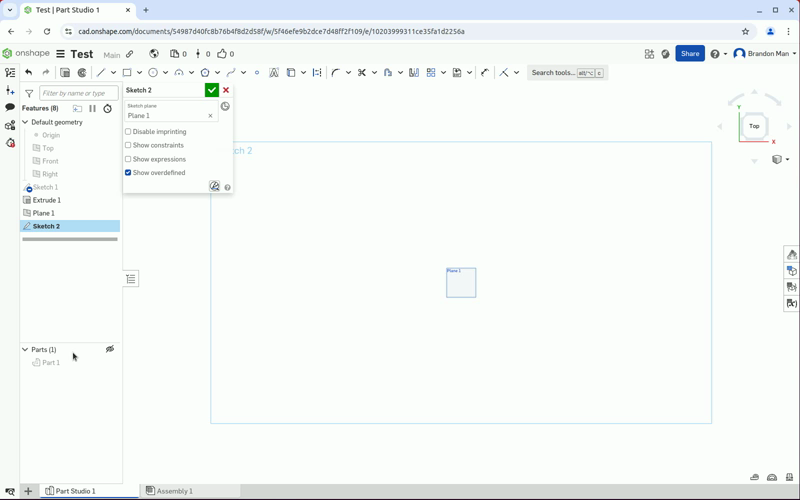
mouse_move(426, 329)
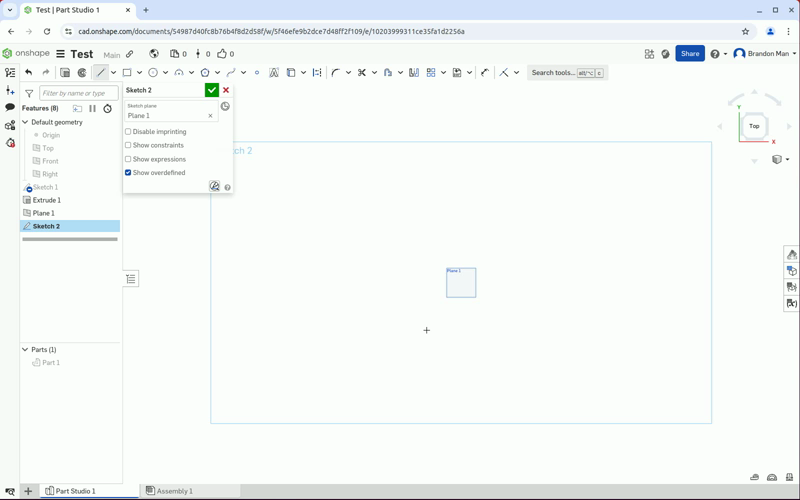
click(426, 329)
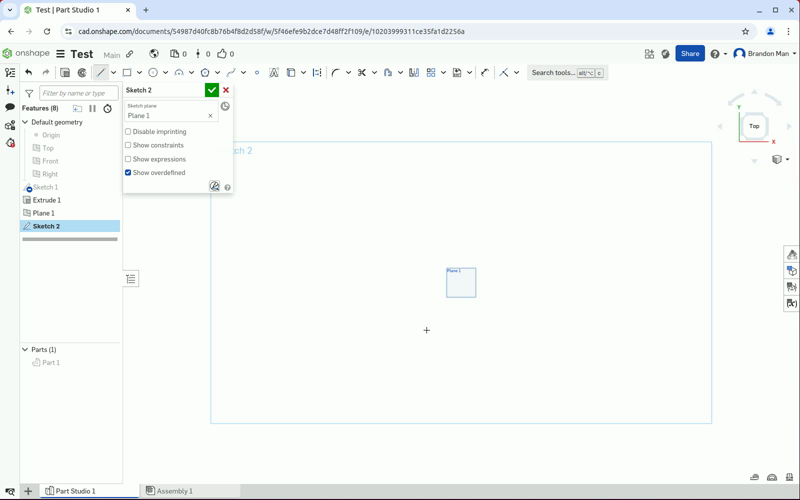
key_up(shift)
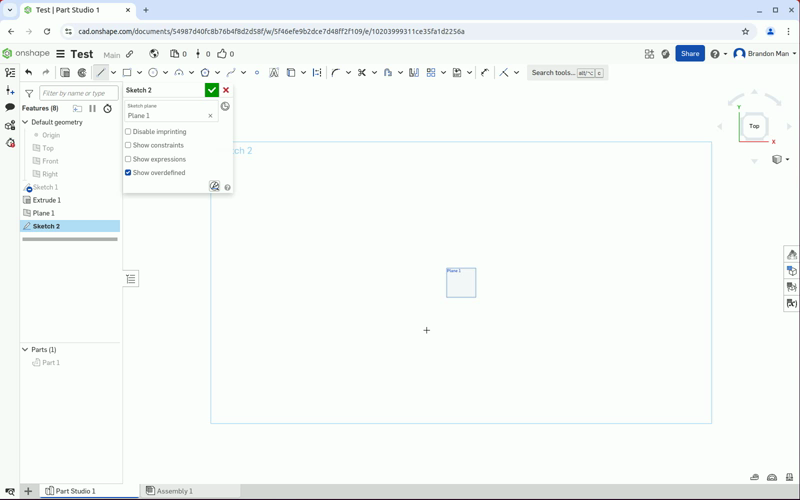
key_down(shift)
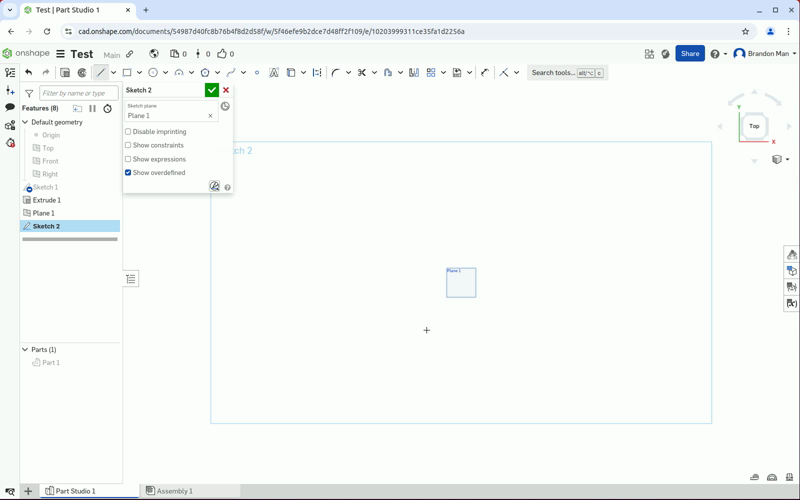
mouse_move(456, 329)
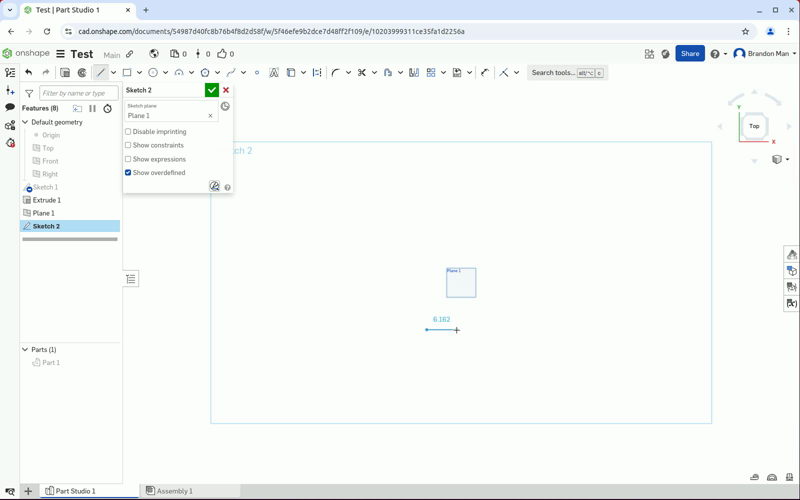
mouse_move(461, 329)
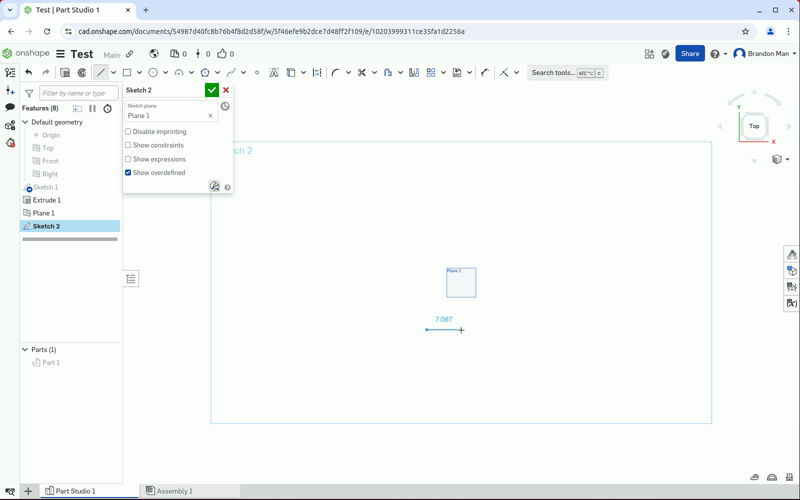
click(461, 329)
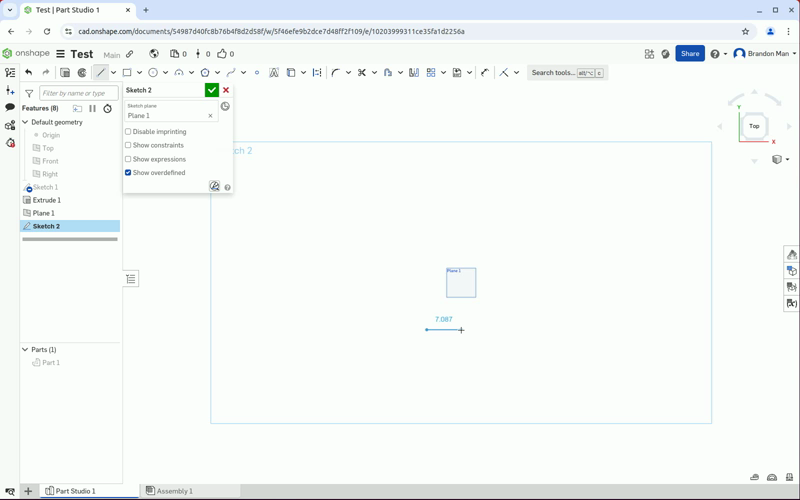
key_up(shift)
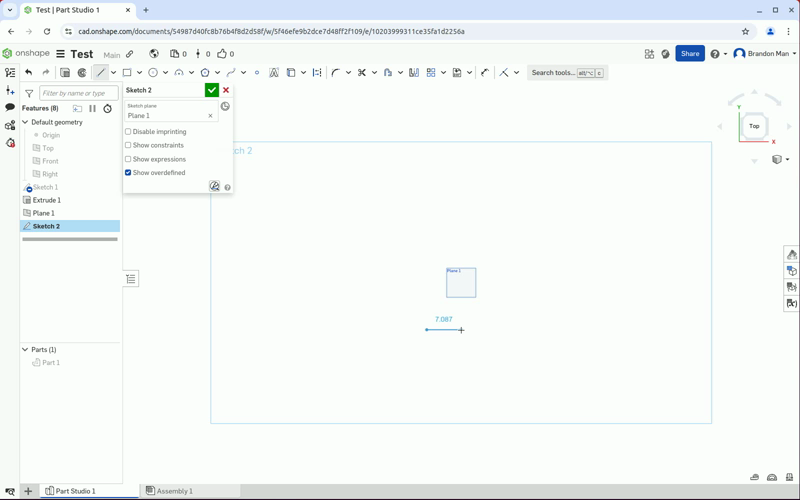
key_down(shift)
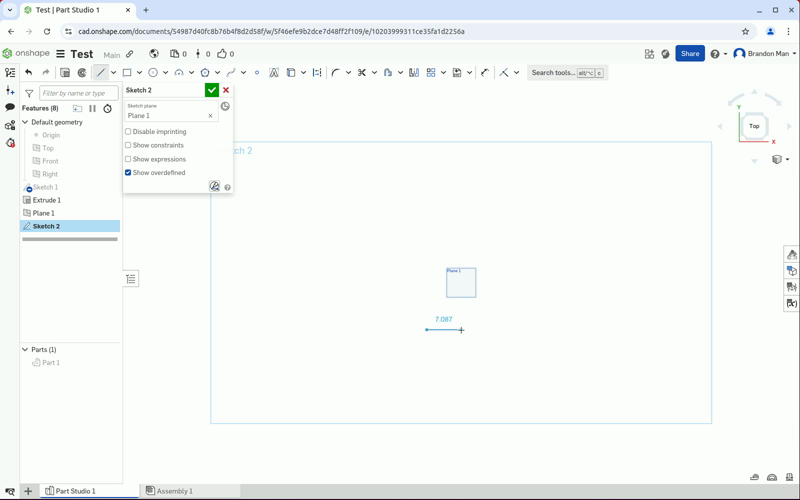
mouse_move(491, 329)
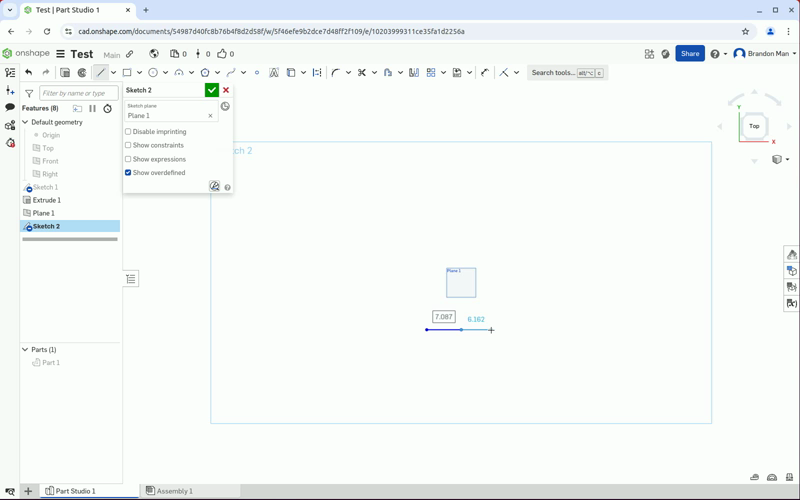
mouse_move(461, 282)
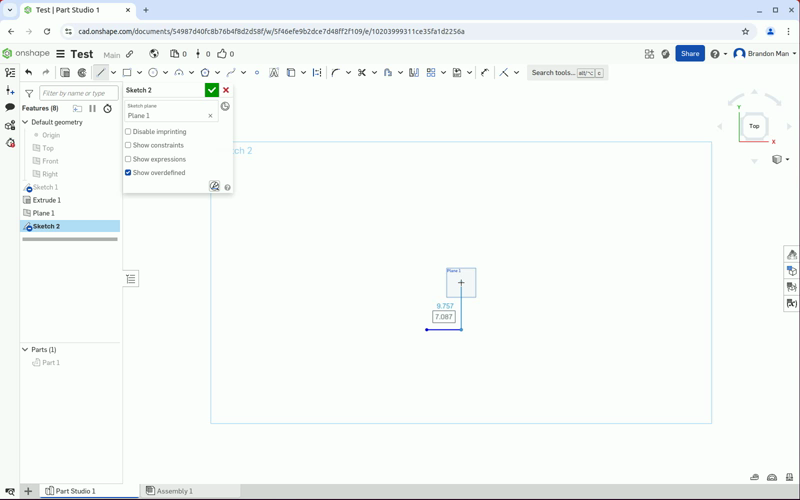
click(461, 282)
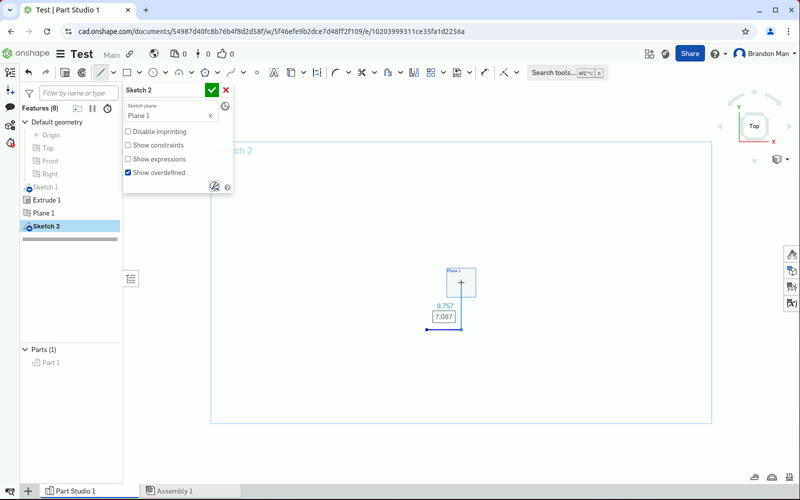
key_up(shift)
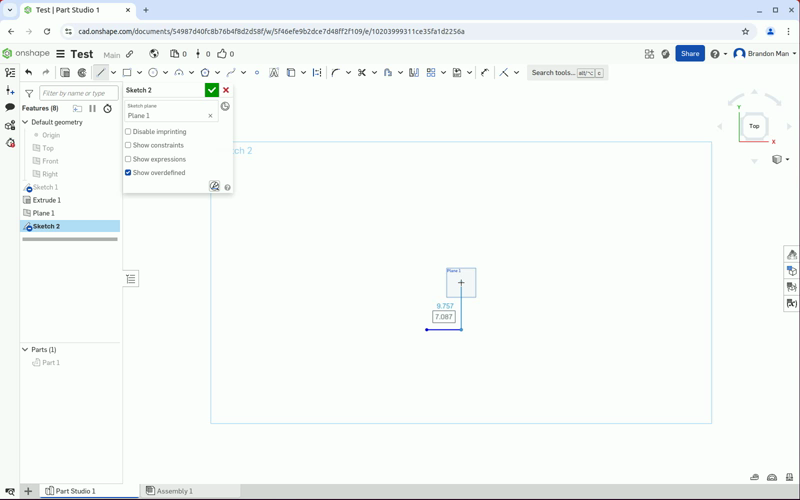
key_down(shift)
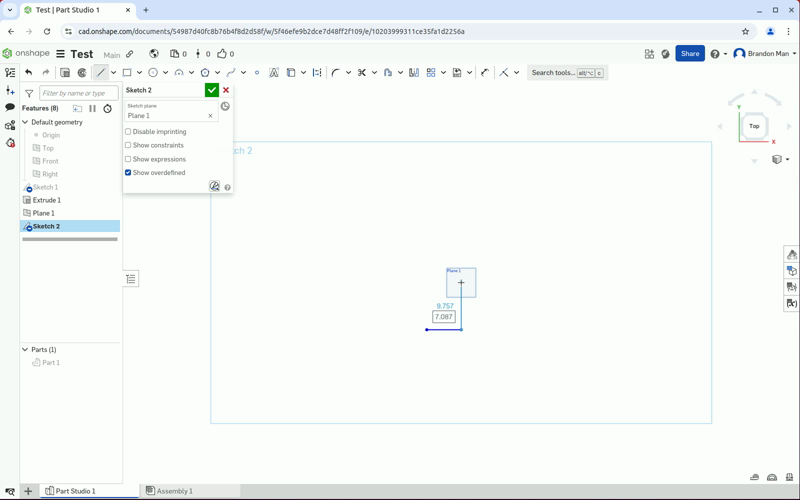
mouse_move(491, 282)
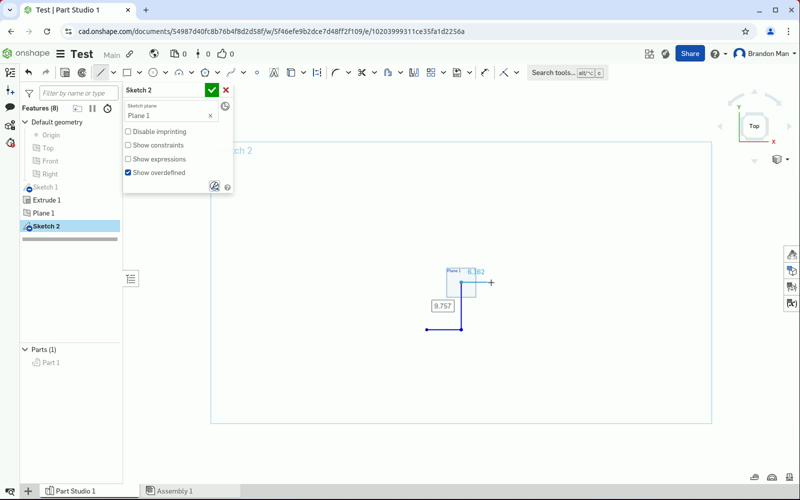
mouse_move(426, 282)
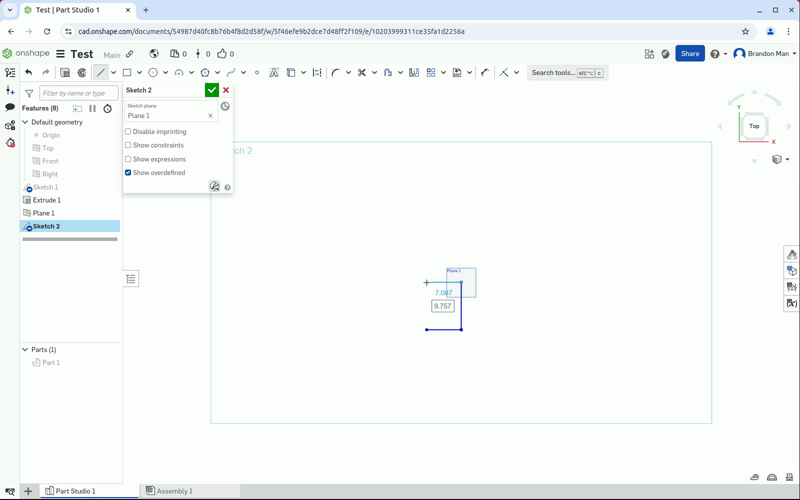
click(426, 282)
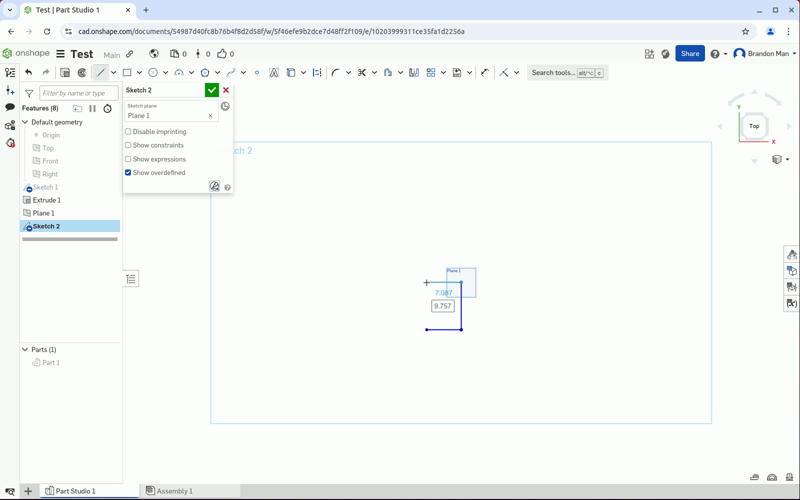
key_up(shift)
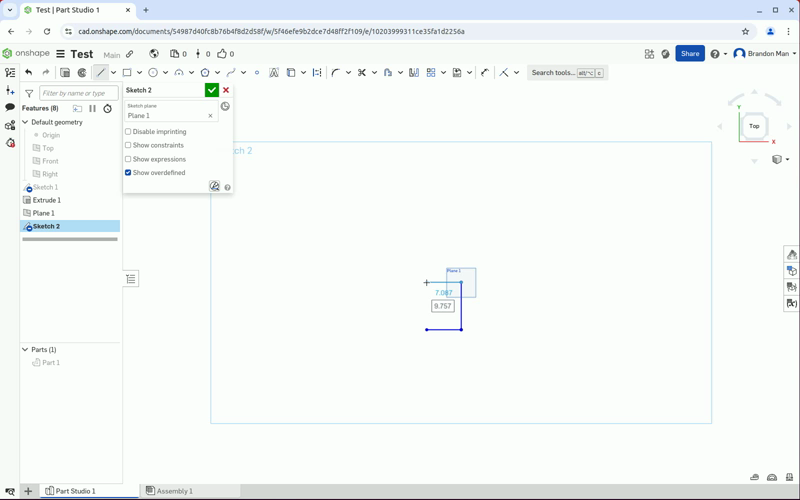
mouse_move(456, 282)
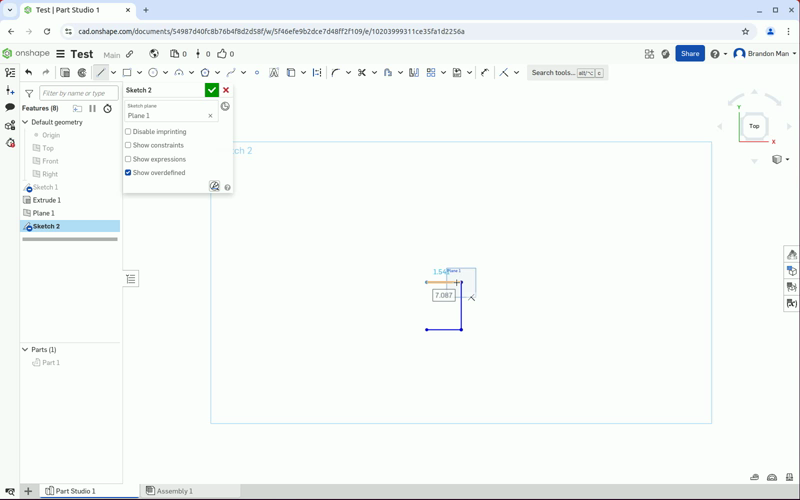
key_down(shift)
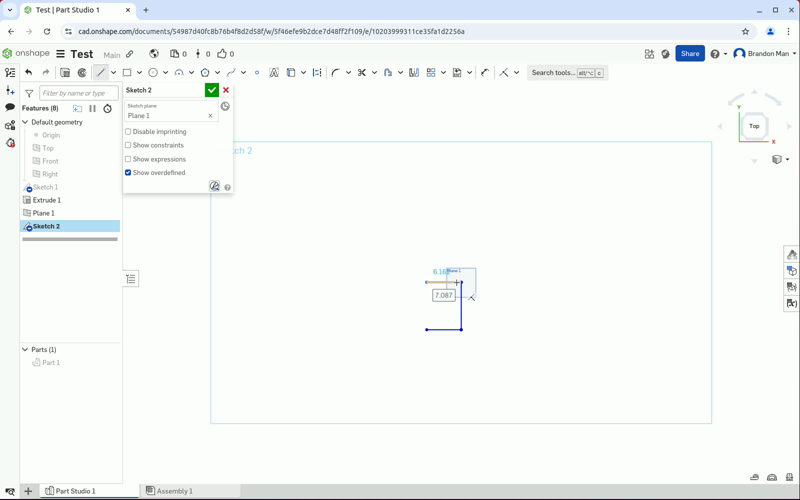
mouse_move(426, 329)
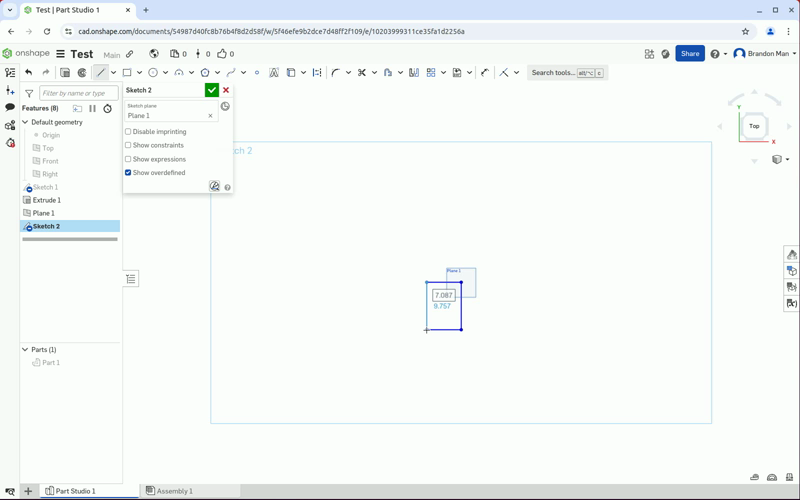
key_up(shift)
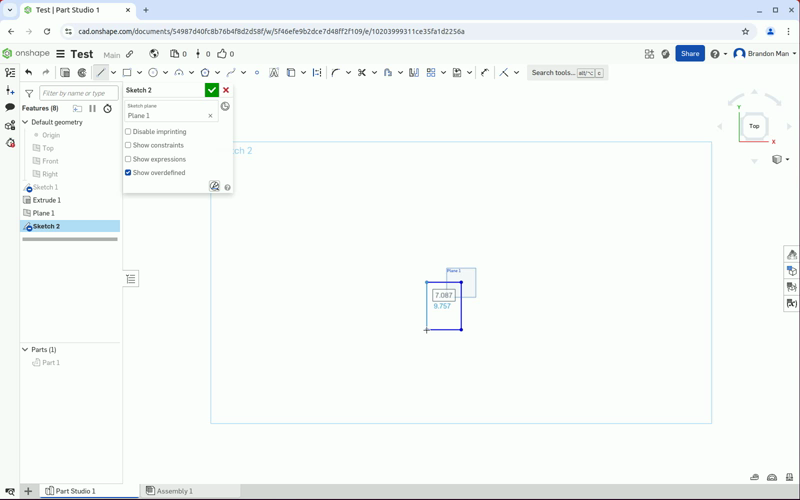
click(426, 329)
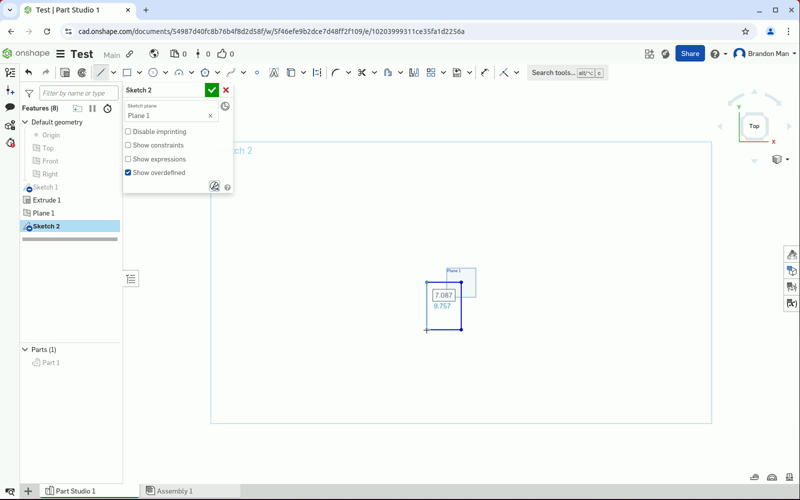
key(esc)
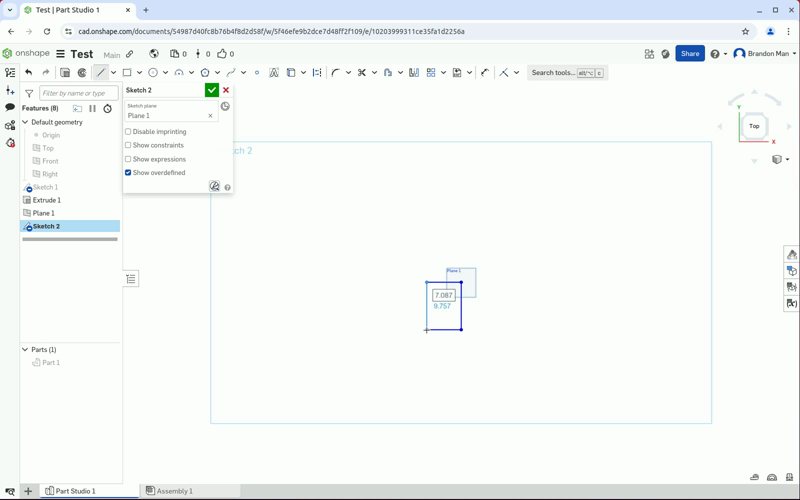
mouse_move(443, 314)
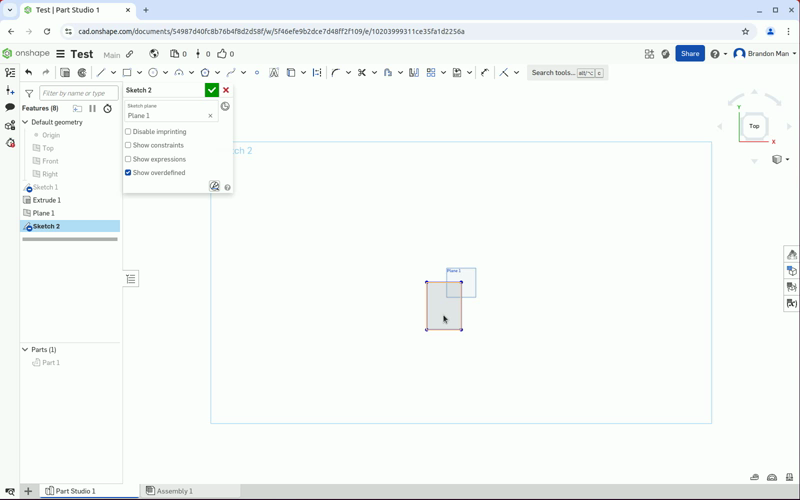
scroll(6)
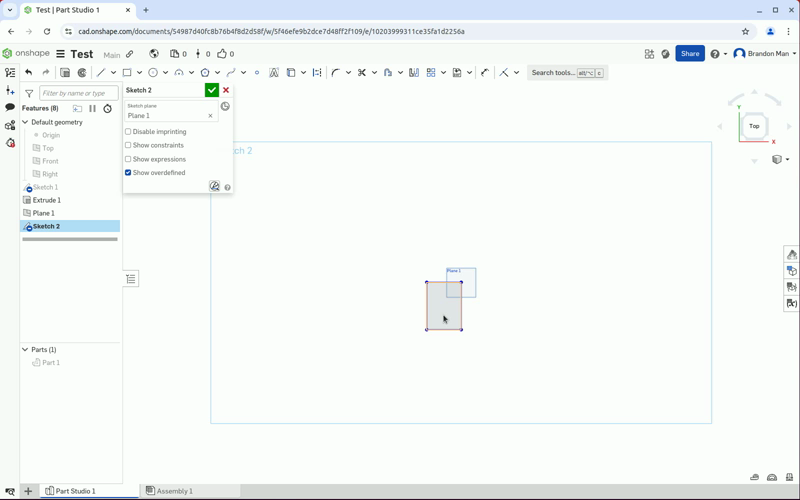
scroll(6)
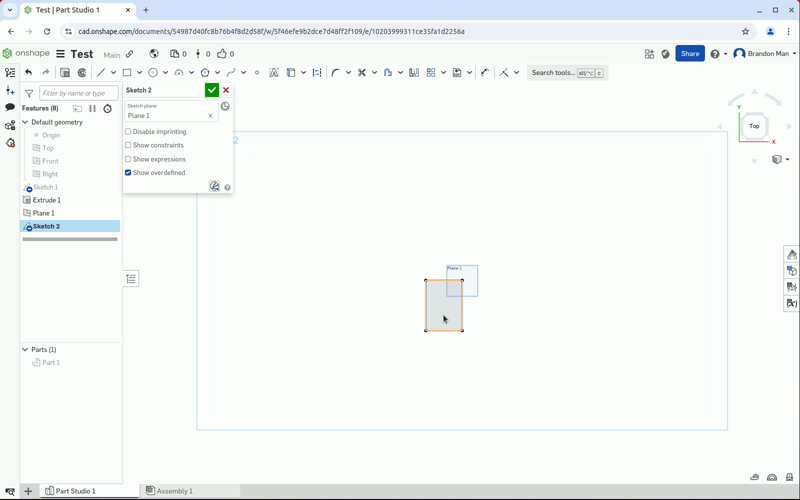
scroll(6)
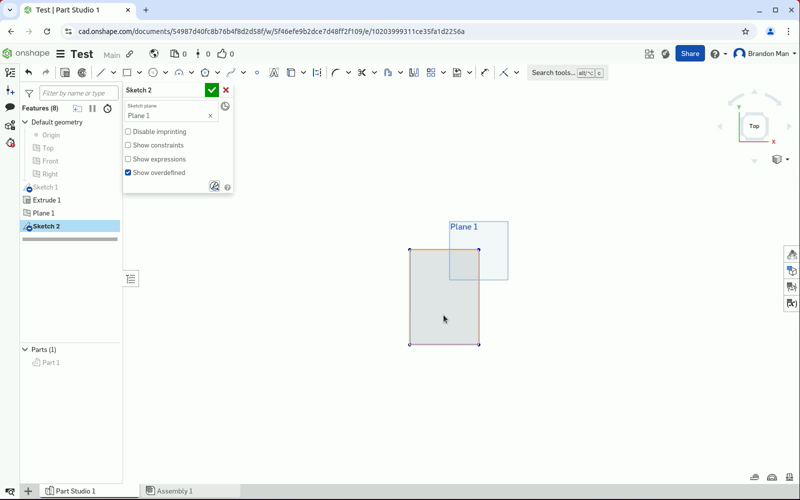
scroll(6)
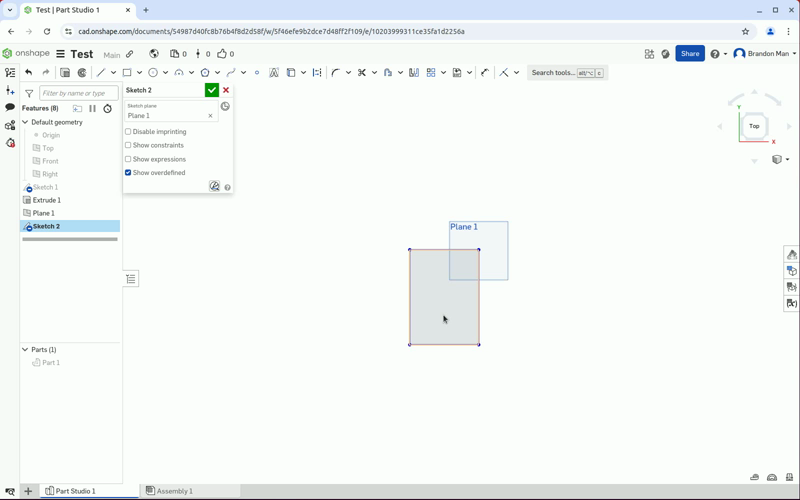
scroll(6)
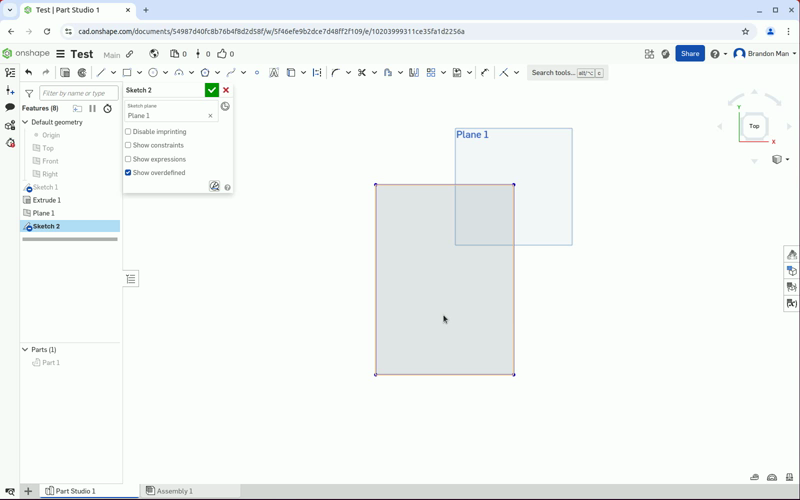
scroll(6)
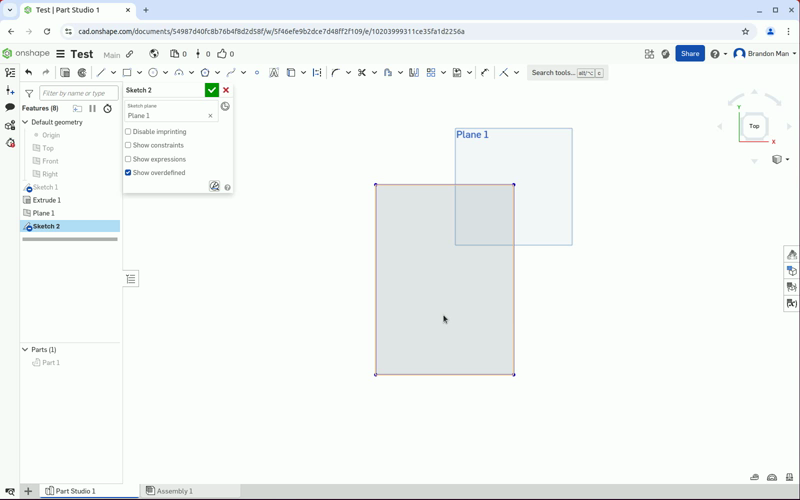
scroll(6)
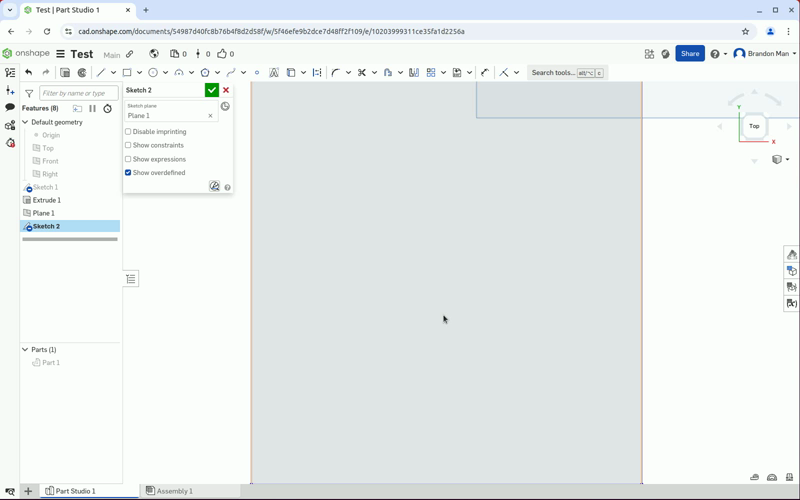
click(443, 314)
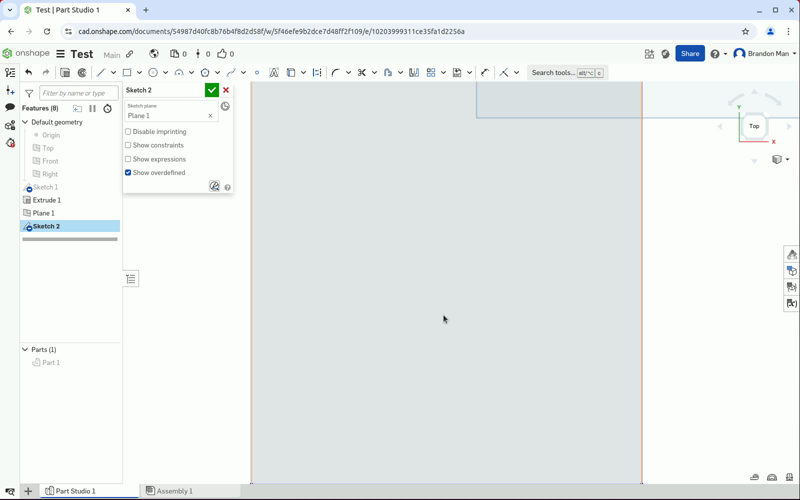
scroll(-6)
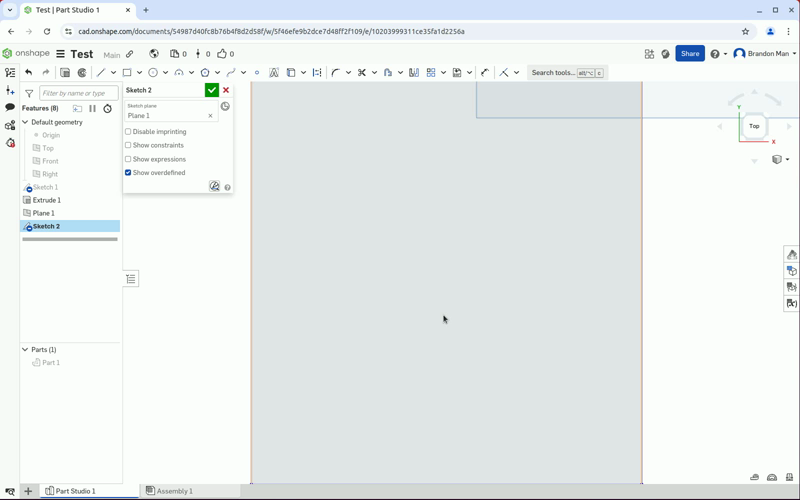
scroll(-6)
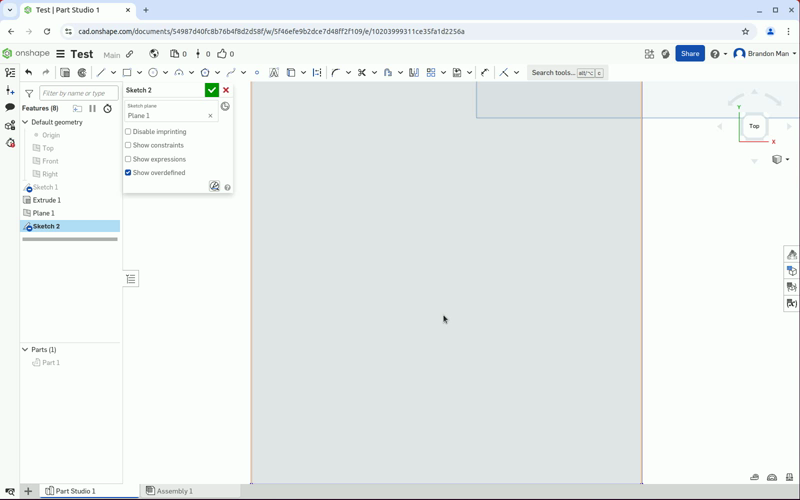
scroll(-6)
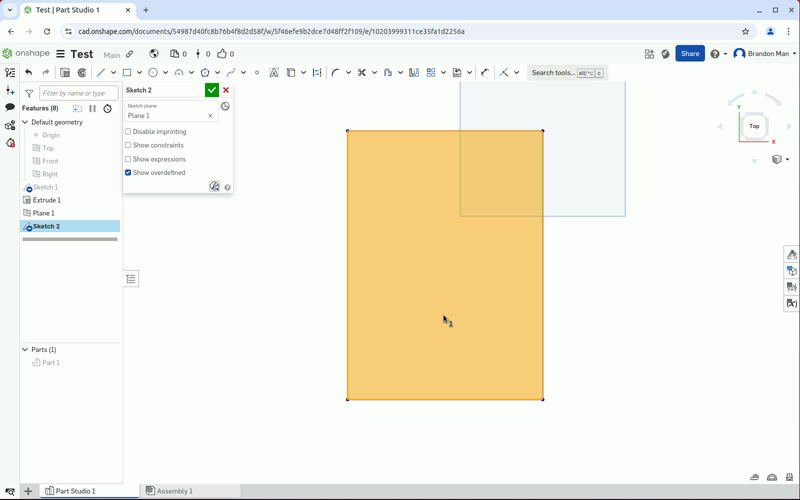
scroll(-6)
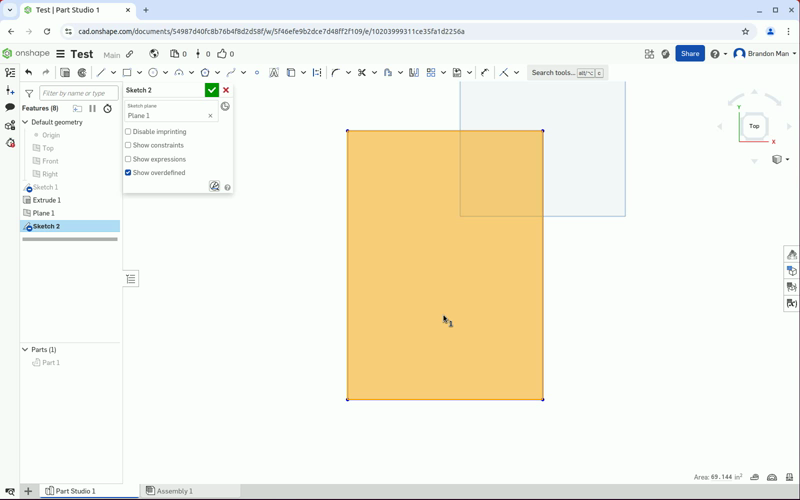
scroll(-6)
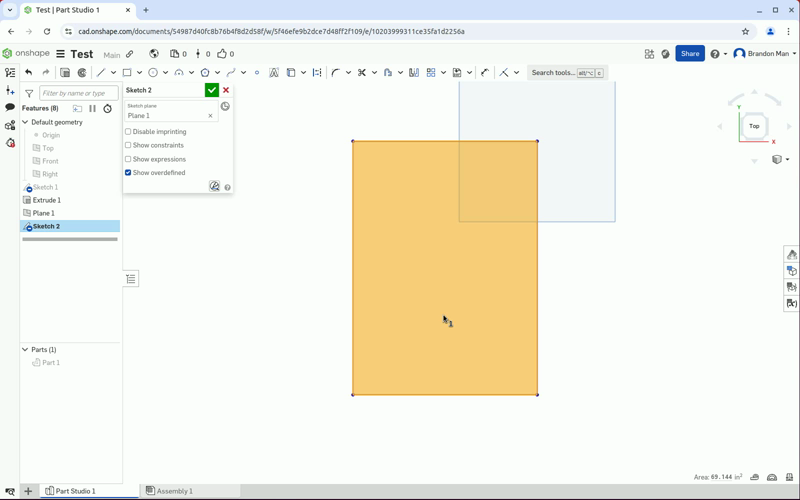
scroll(-6)
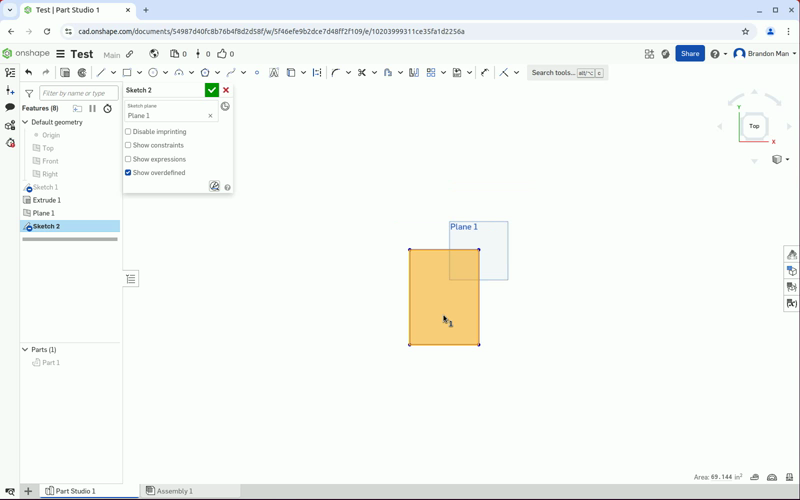
scroll(-6)
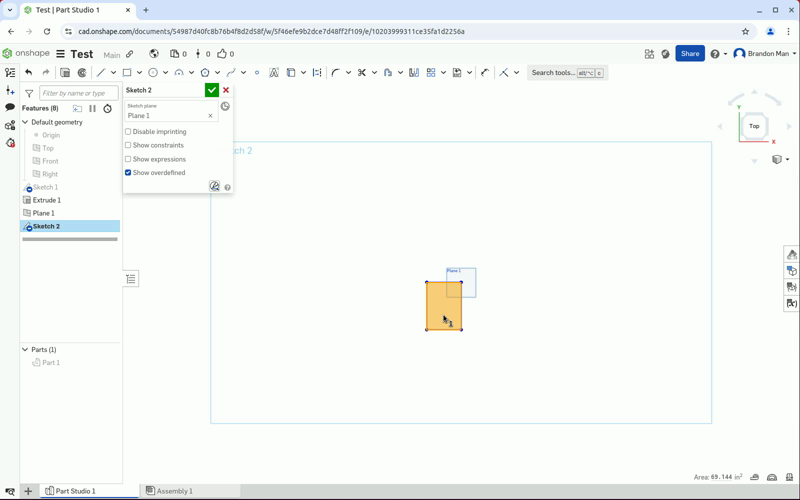
mouse_move(73, 352)
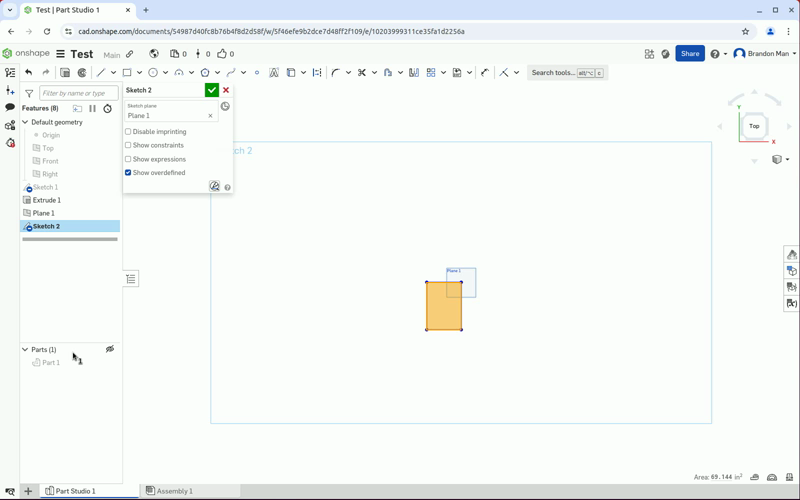
key(shift+y)
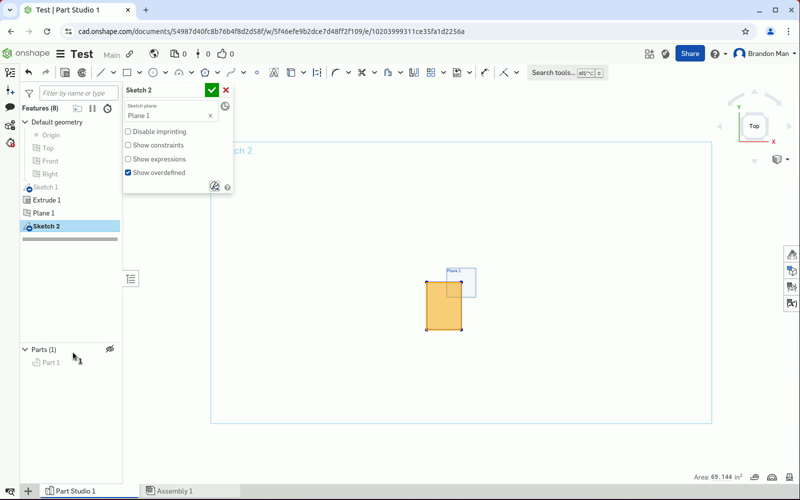
key(shift+e)
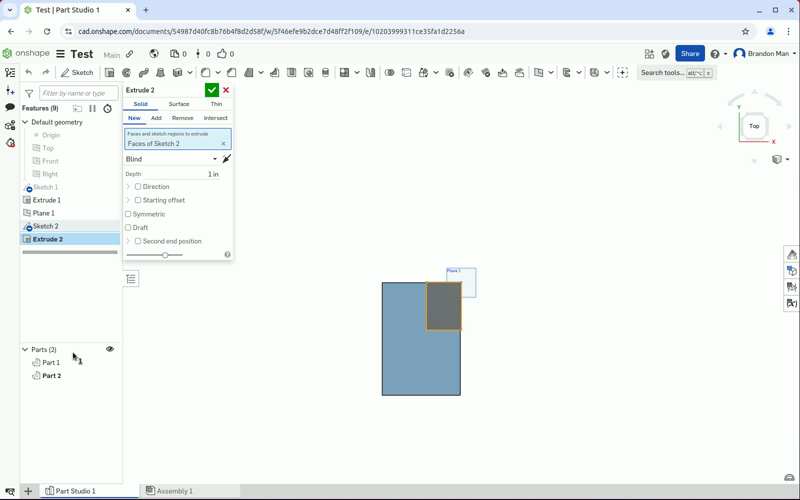
mouse_move(143, 106)
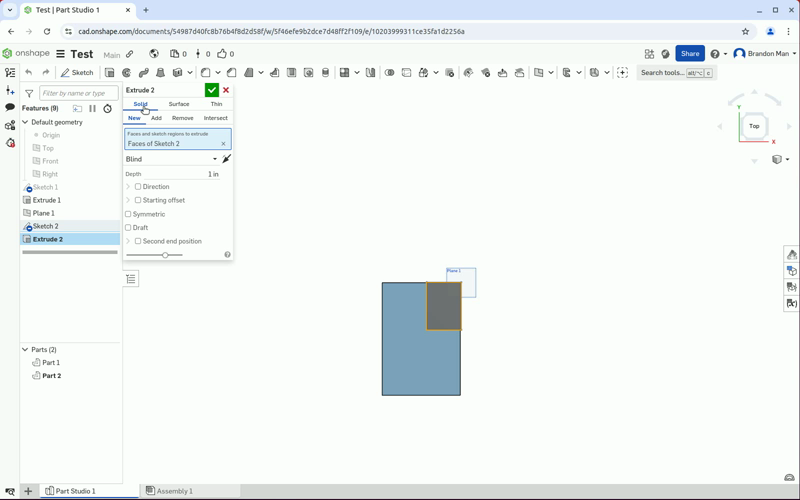
click(143, 106)
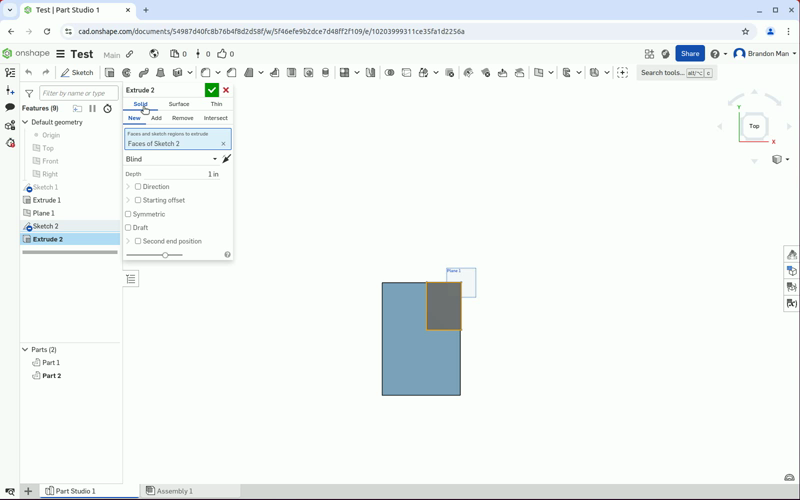
mouse_move(137, 120)
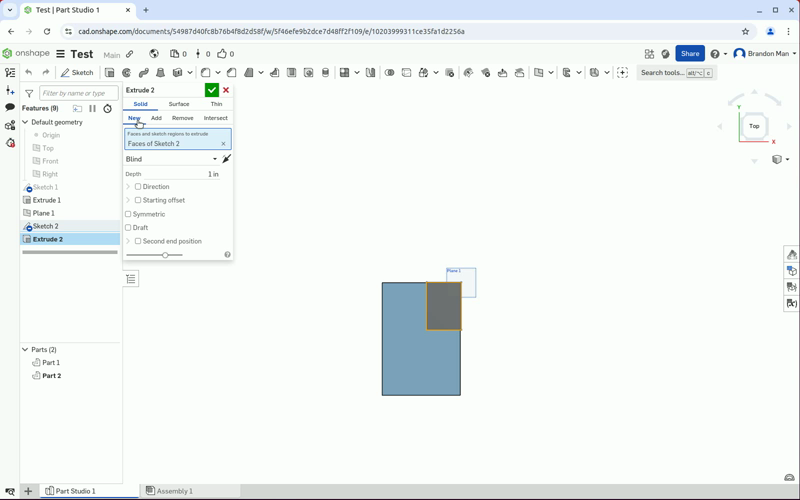
click(137, 120)
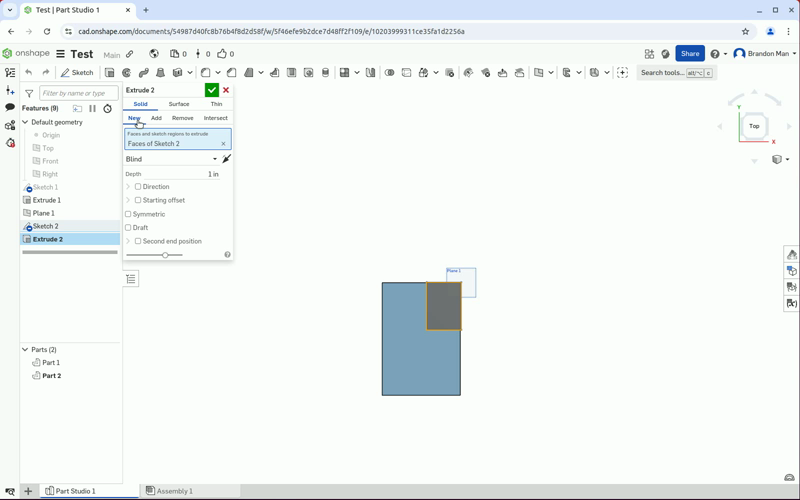
key(tab, 4)
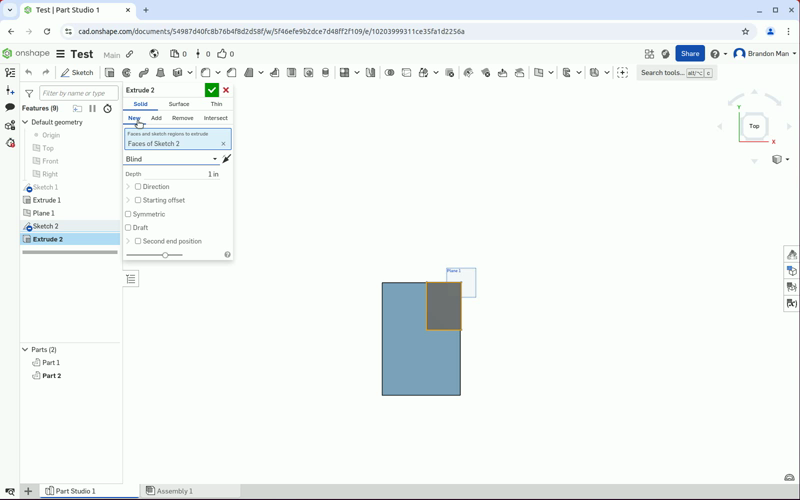
text(2.889)
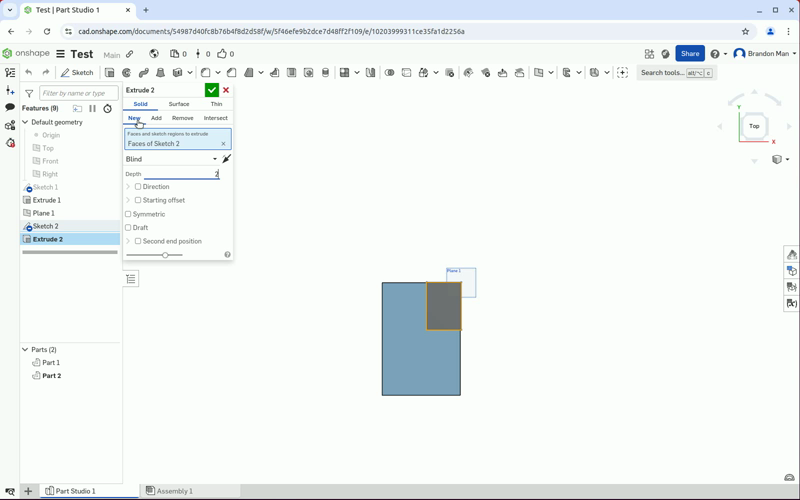
key(enter)
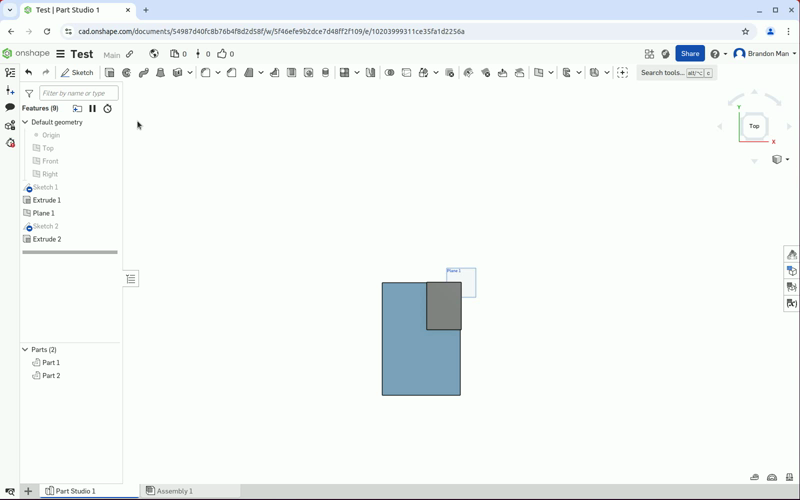
key(shift+h)
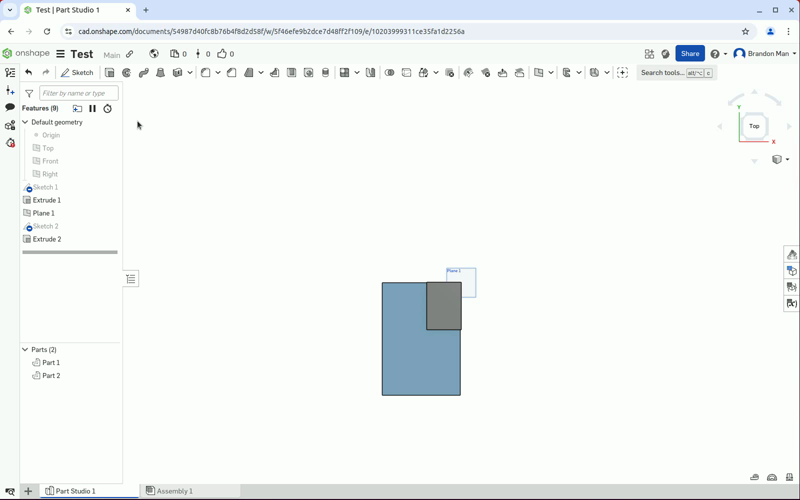
key(shift+h)
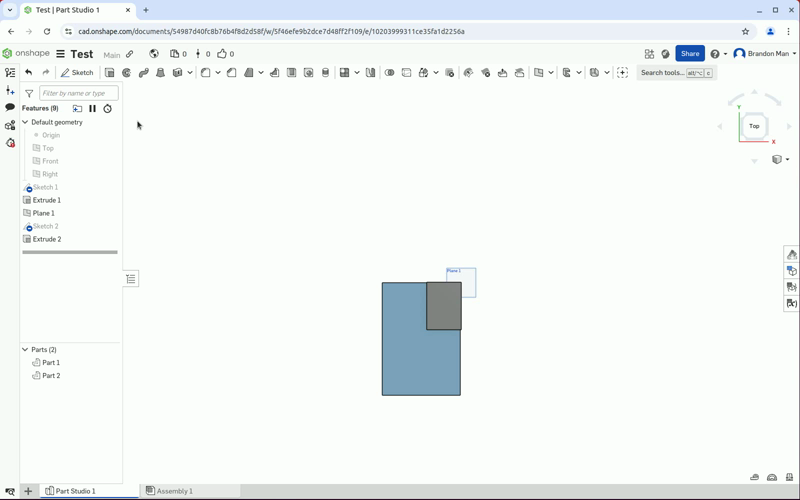
mouse_move(73, 189)
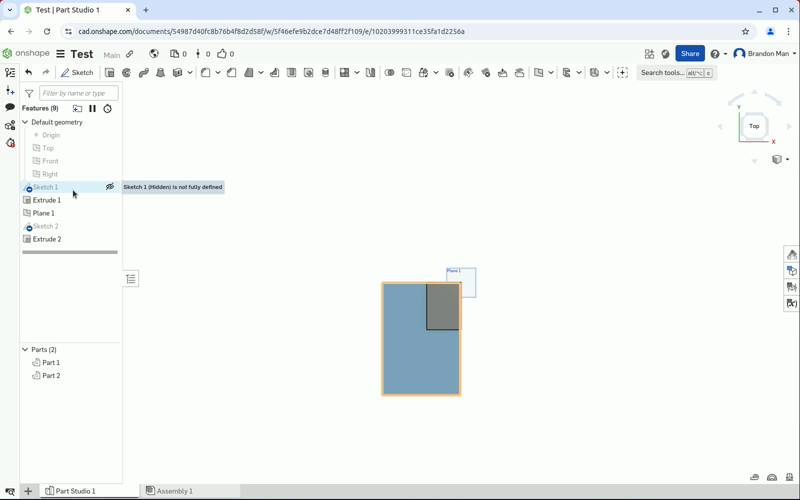
click(73, 189)
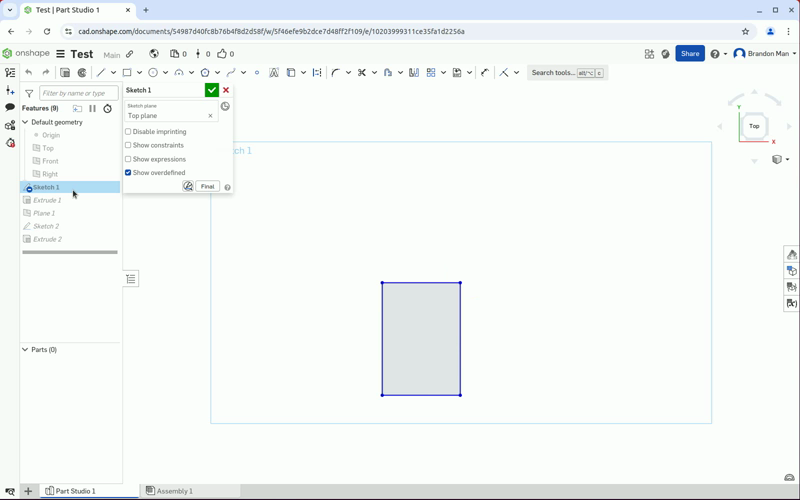
mouse_move(229, 92)
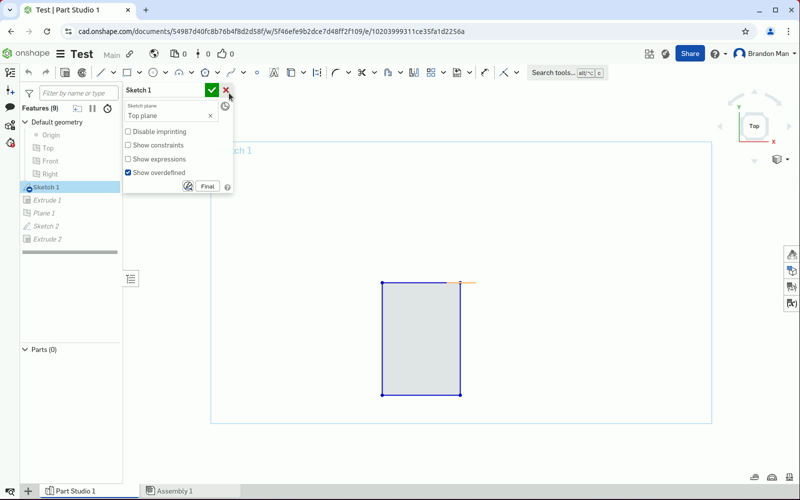
click(229, 92)
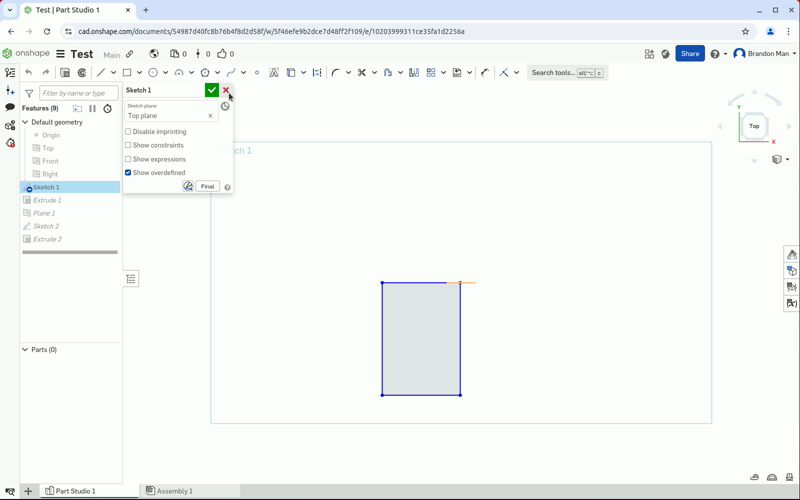
key(shift+s)
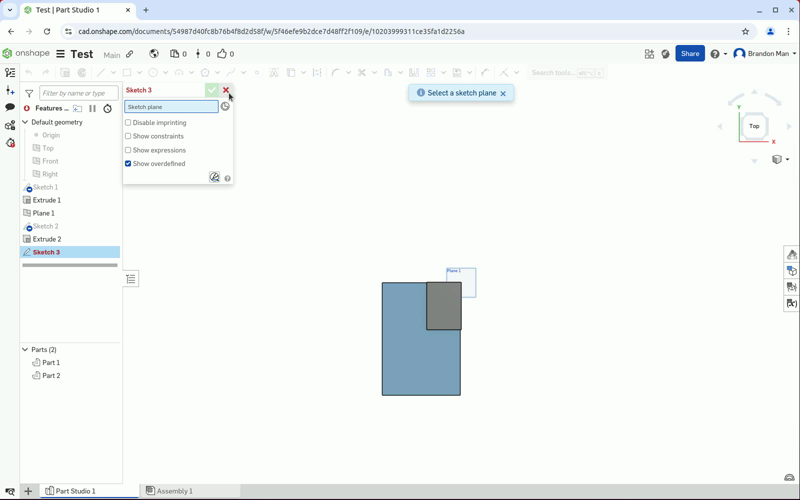
mouse_move(73, 215)
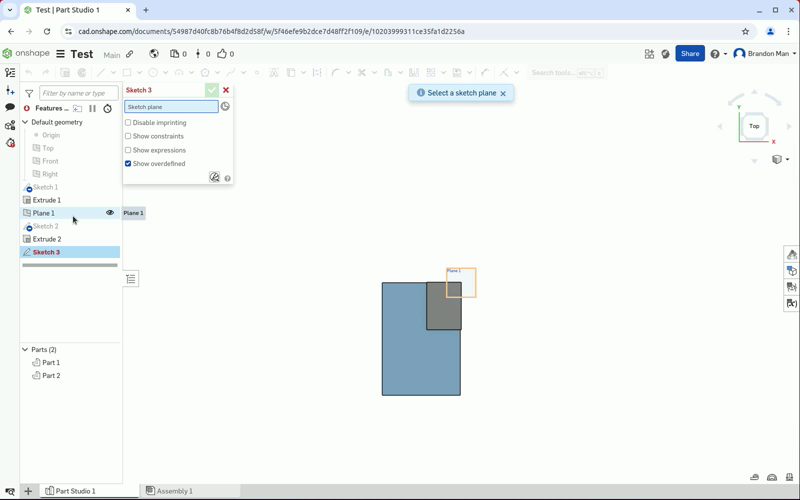
click(73, 215)
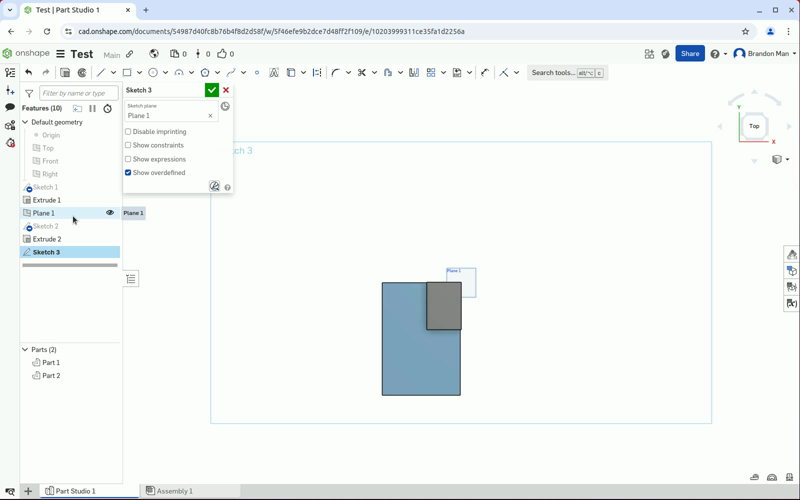
mouse_move(73, 352)
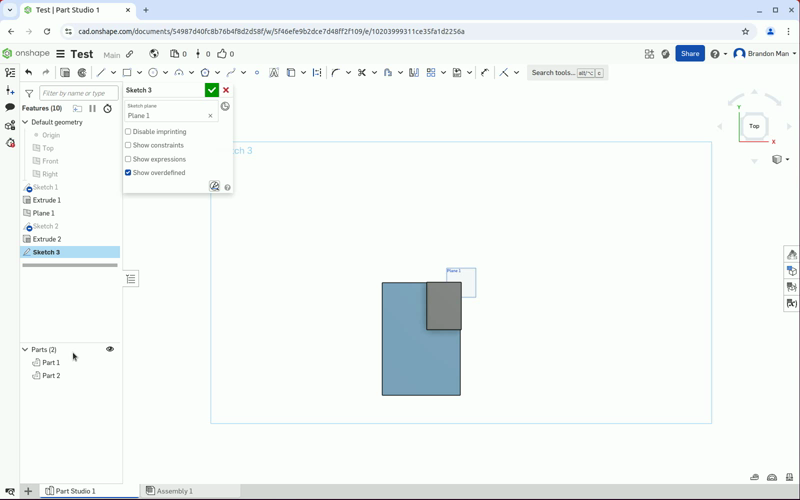
key(y)
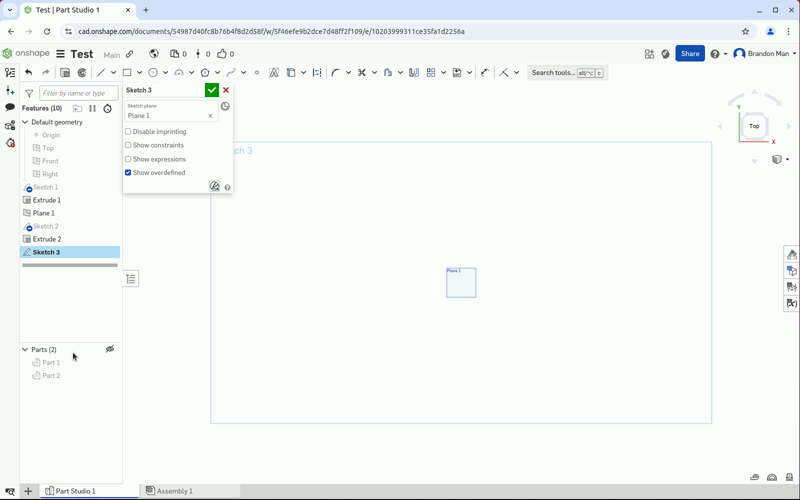
key(l)
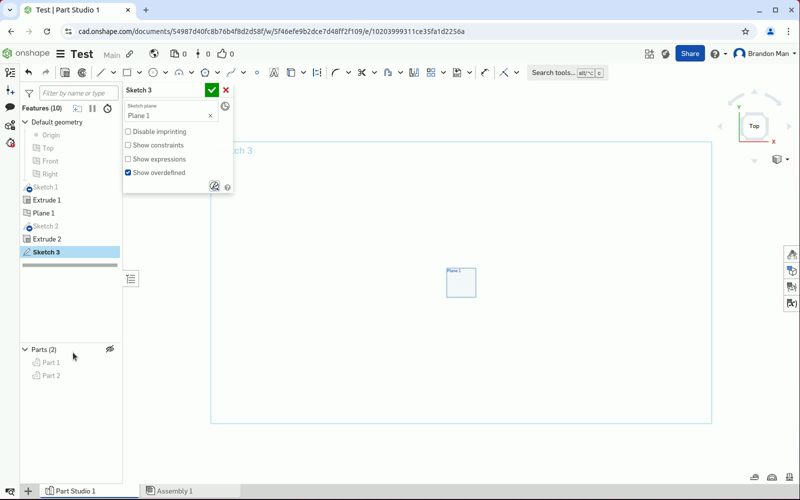
key_down(shift)
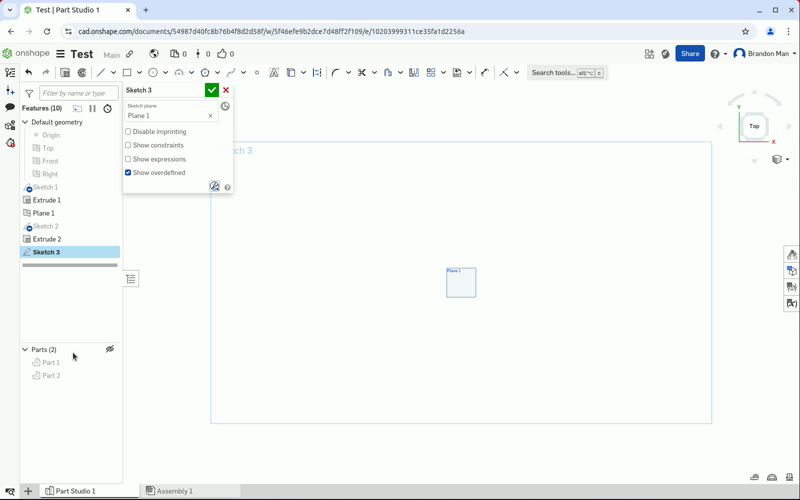
mouse_move(382, 329)
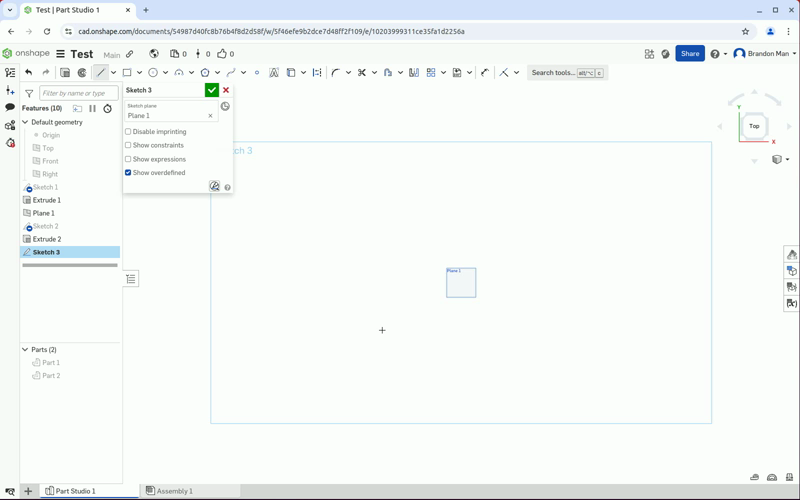
click(382, 329)
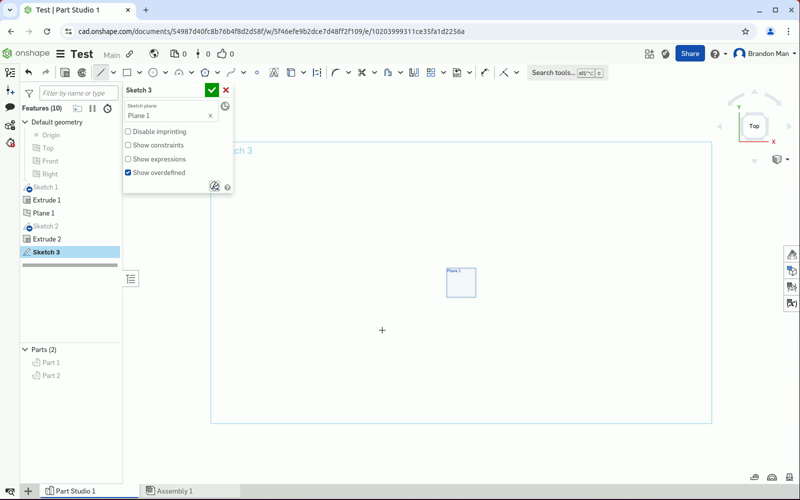
key_up(shift)
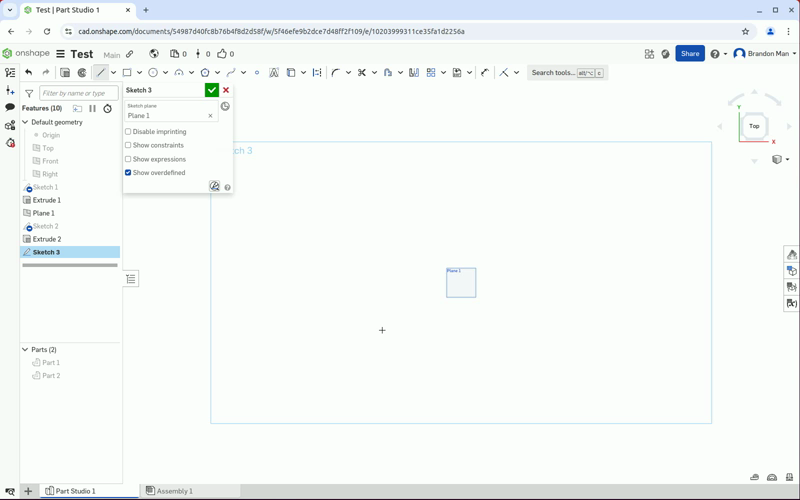
key_down(shift)
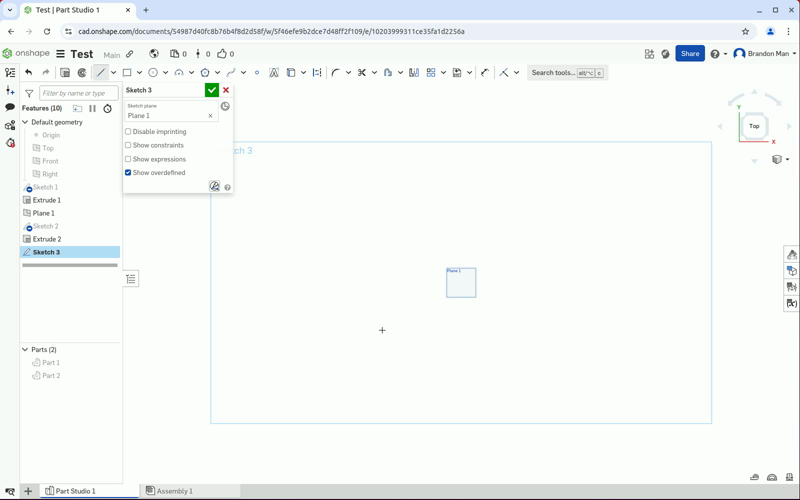
mouse_move(412, 329)
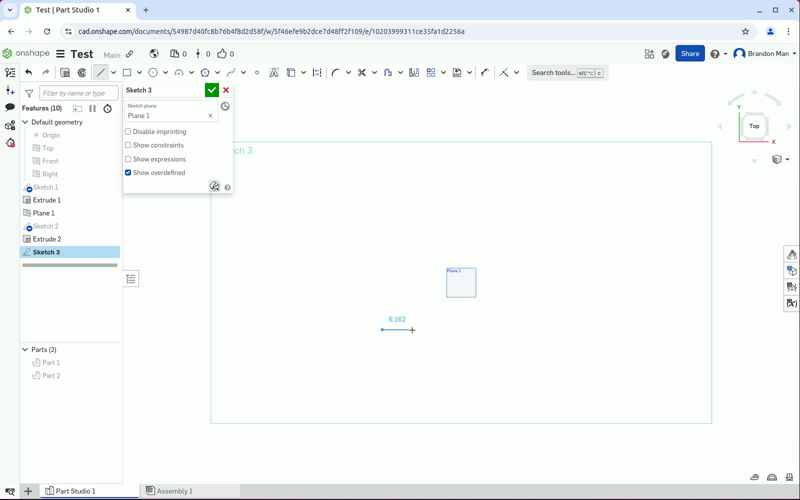
mouse_move(427, 329)
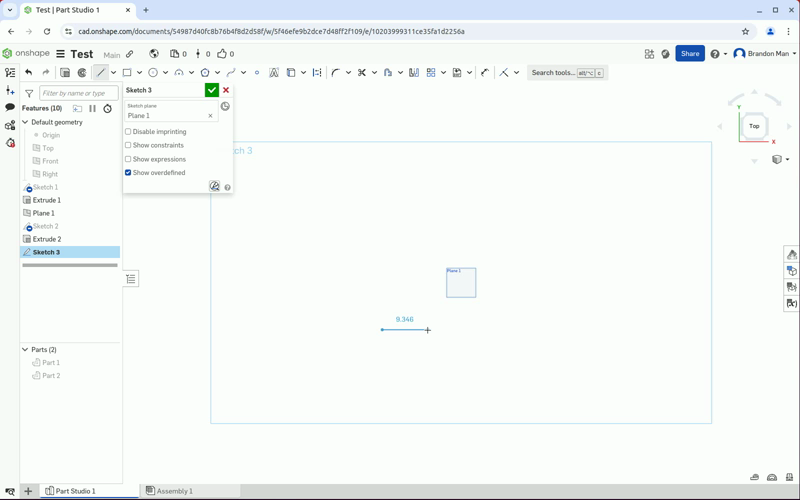
click(427, 329)
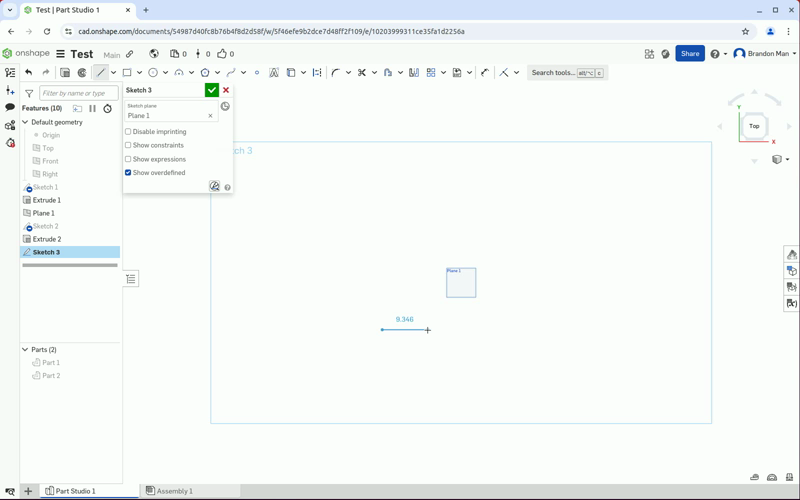
key_up(shift)
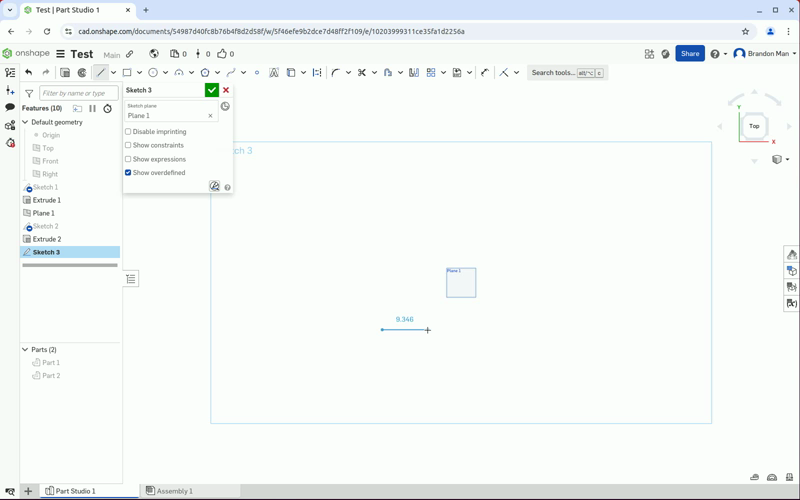
key_down(shift)
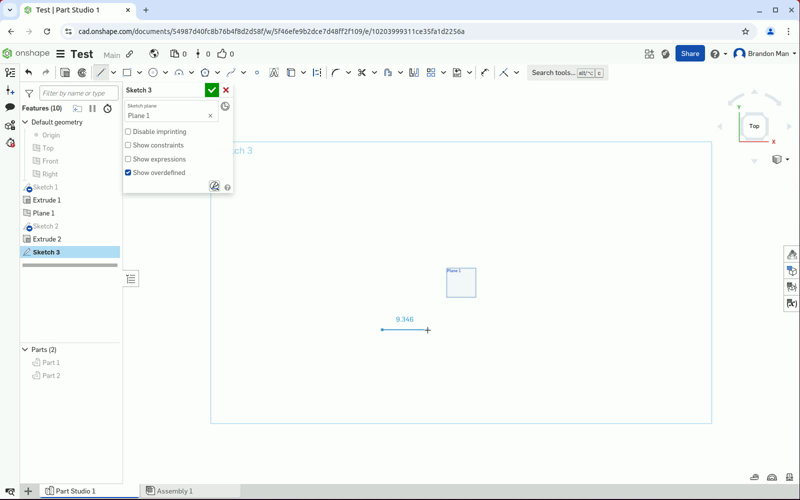
mouse_move(457, 329)
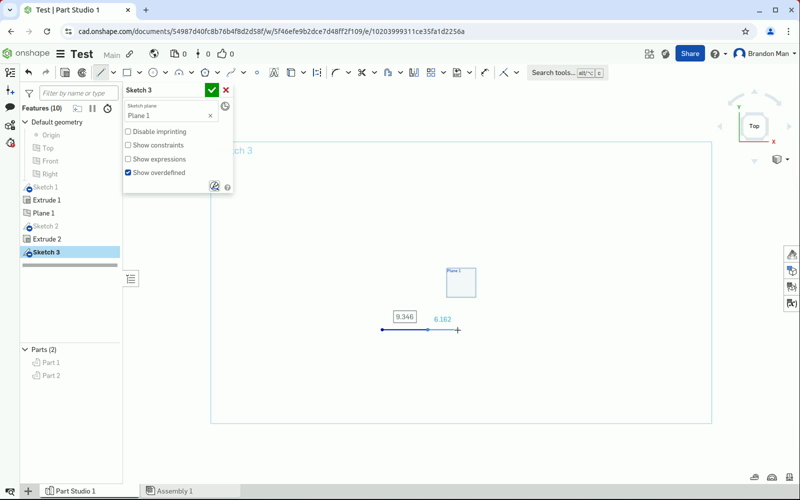
mouse_move(427, 282)
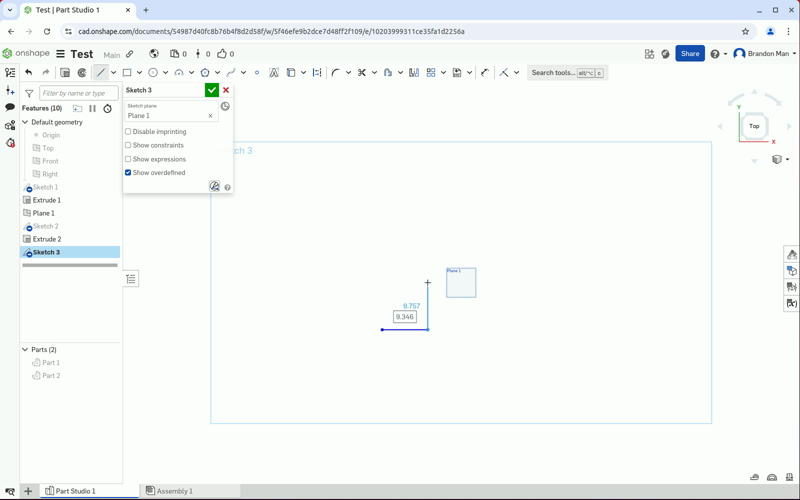
click(427, 282)
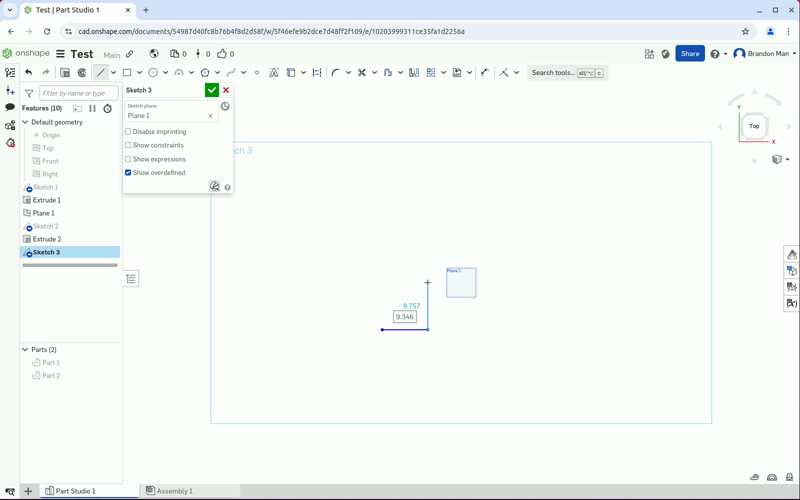
key_up(shift)
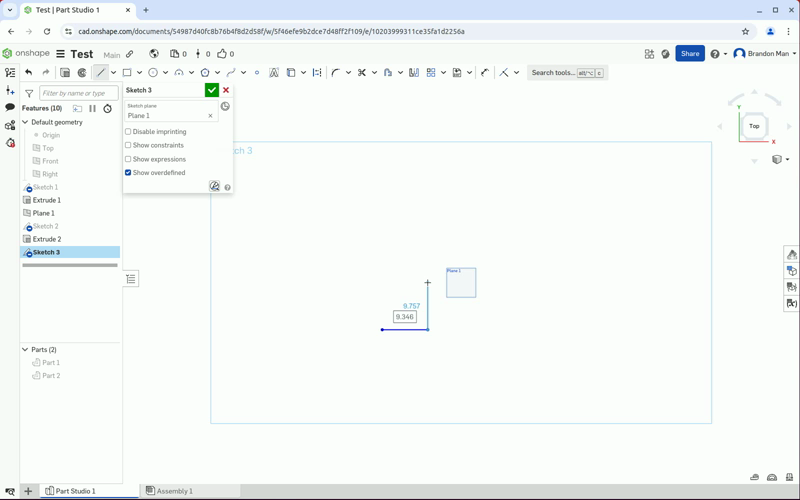
key_down(shift)
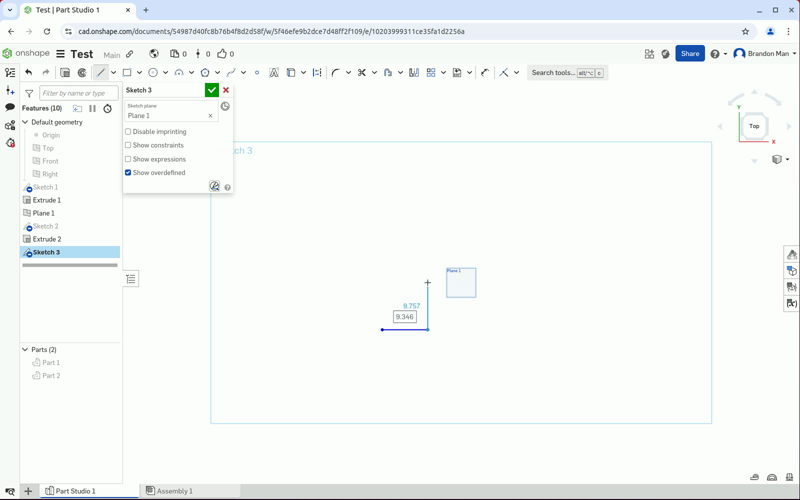
mouse_move(457, 282)
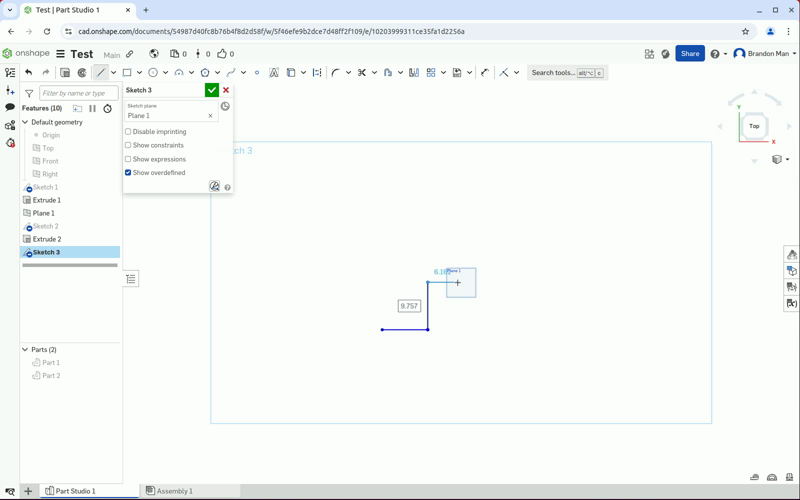
mouse_move(382, 282)
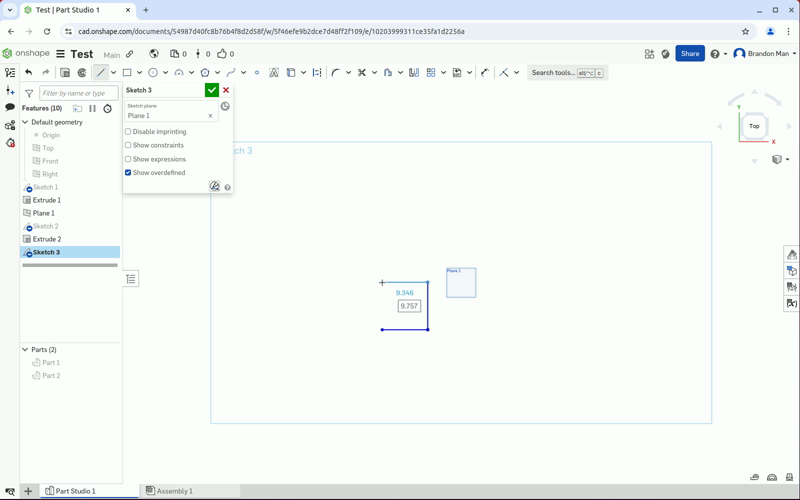
click(382, 282)
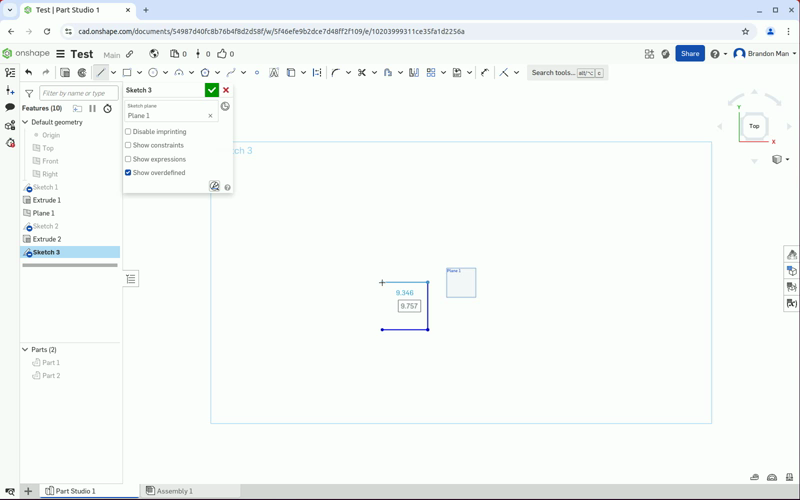
key_up(shift)
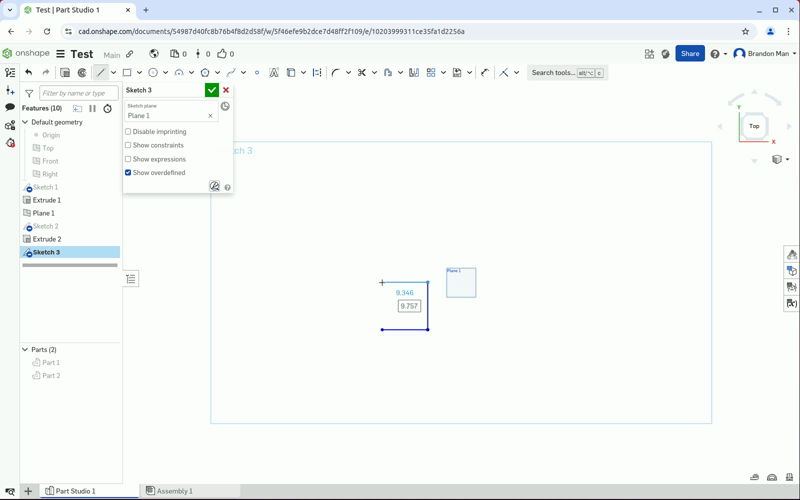
mouse_move(412, 282)
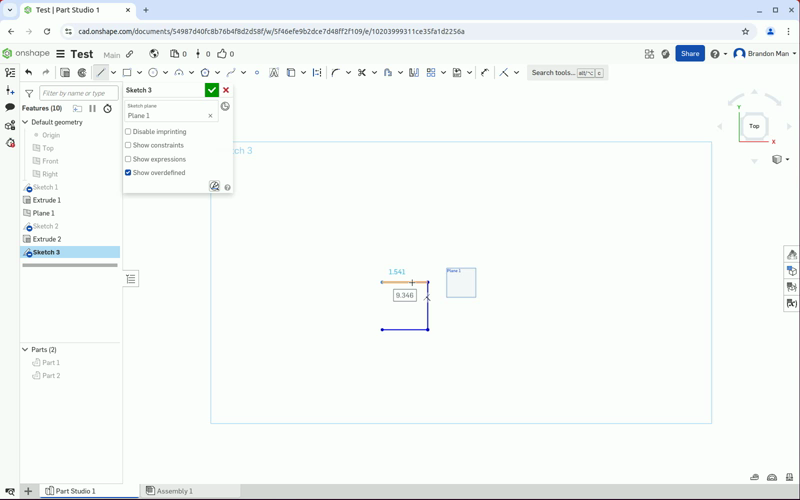
key_down(shift)
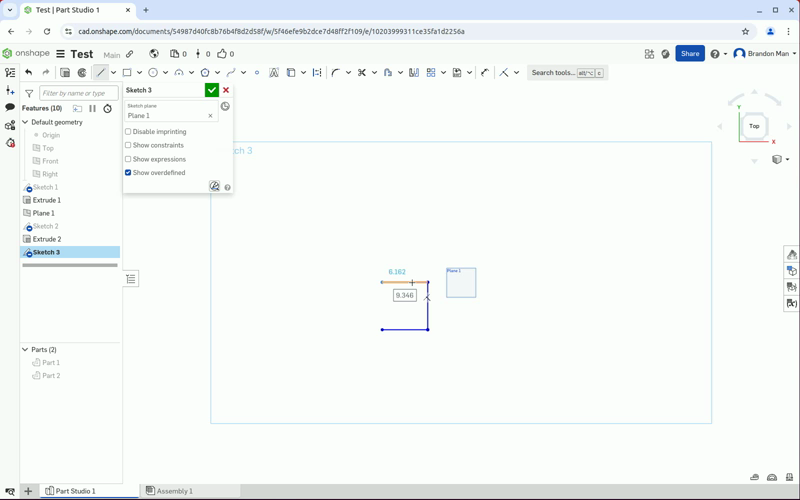
mouse_move(382, 329)
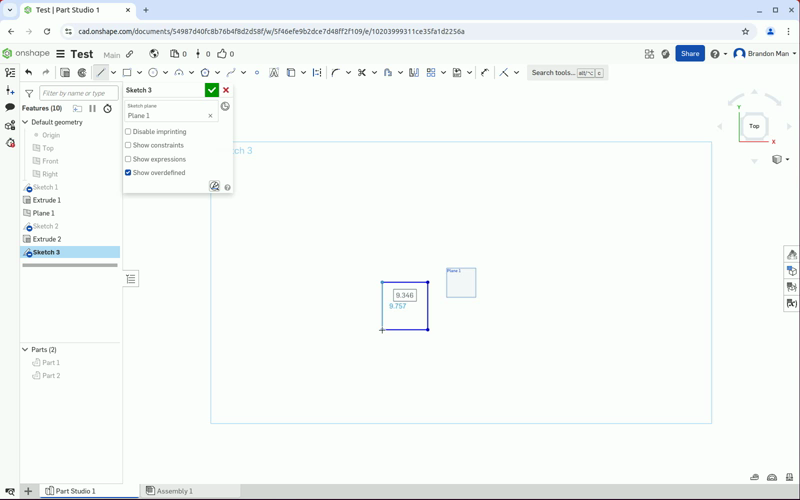
key_up(shift)
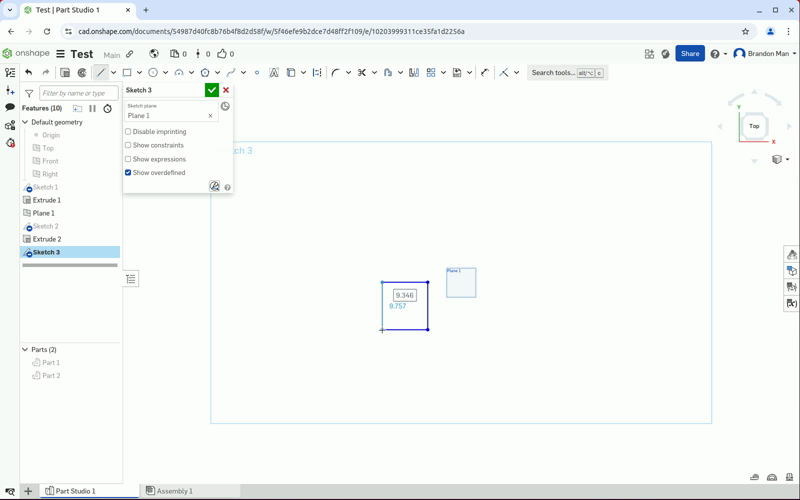
click(382, 329)
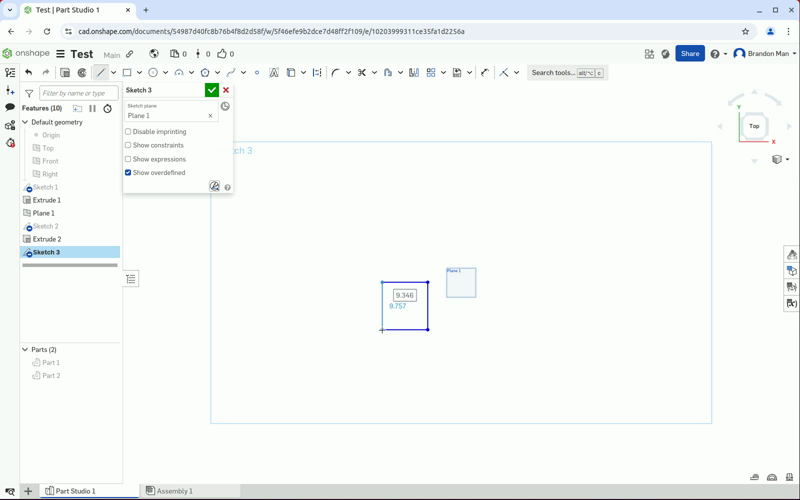
key(esc)
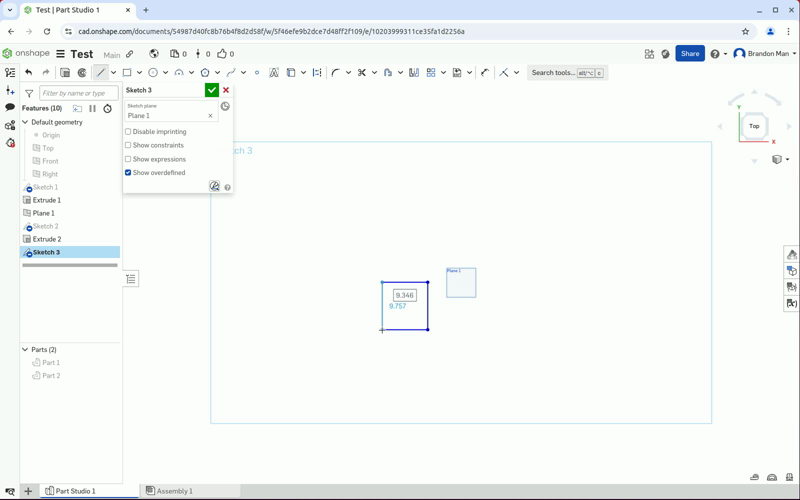
mouse_move(392, 295)
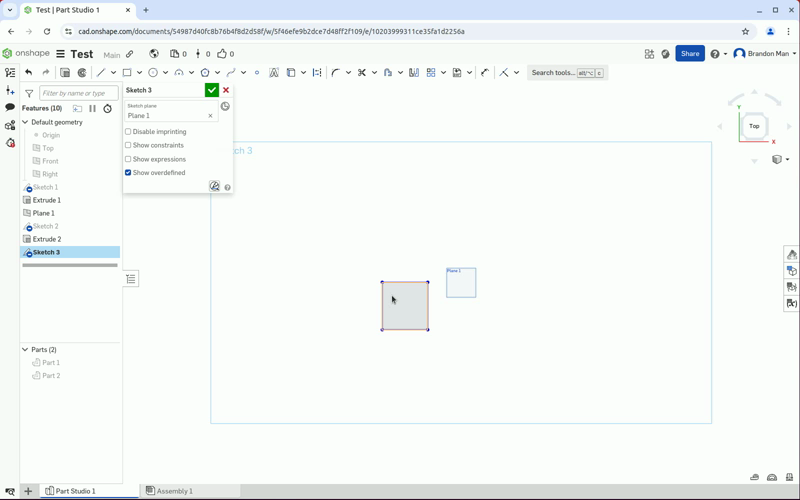
click(392, 295)
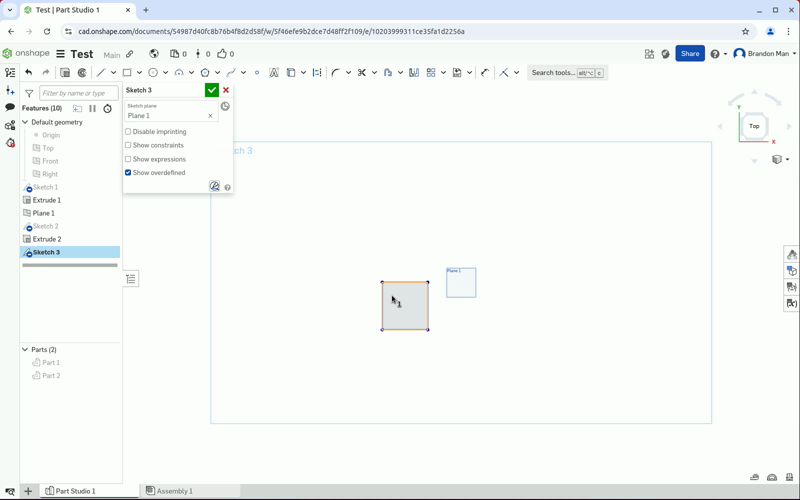
mouse_move(73, 352)
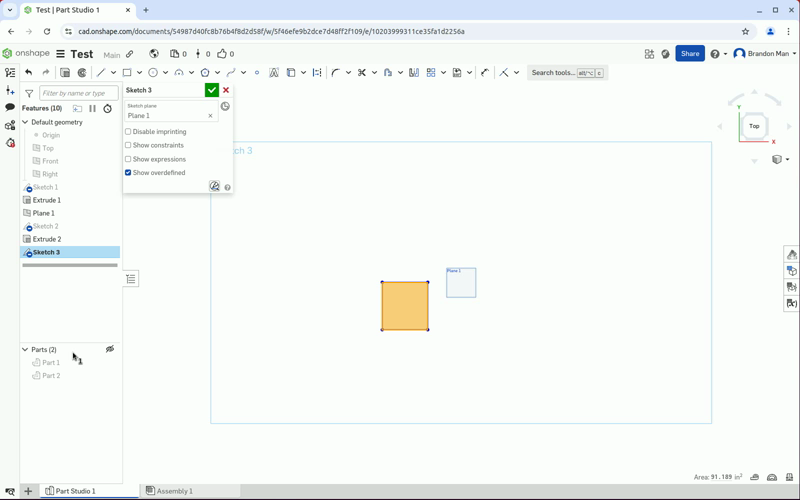
key(shift+y)
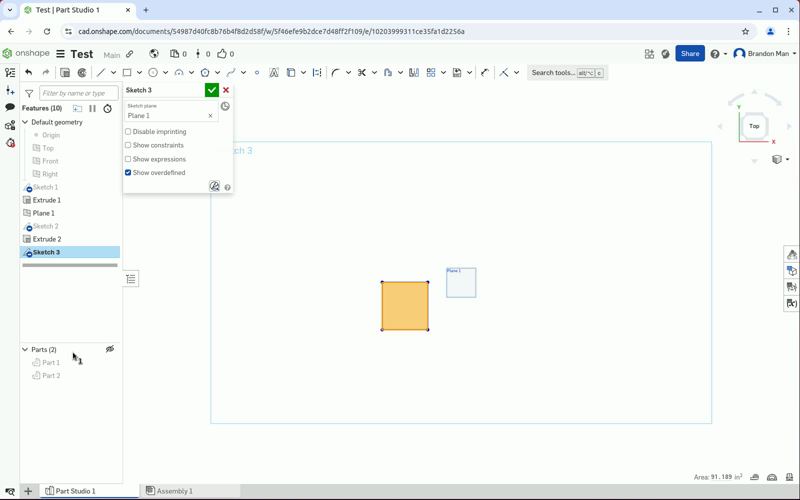
key(shift+e)
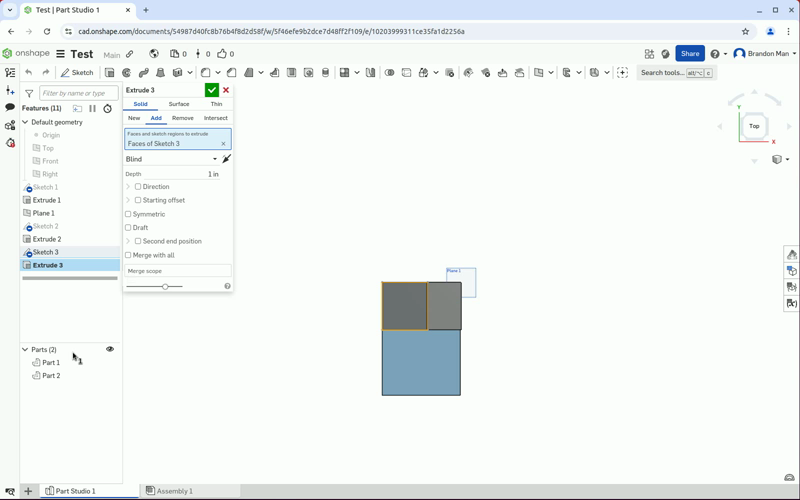
mouse_move(143, 106)
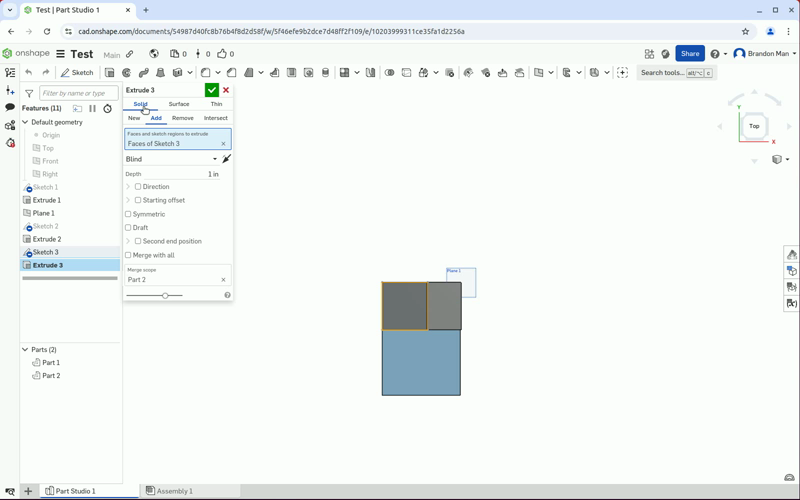
click(143, 106)
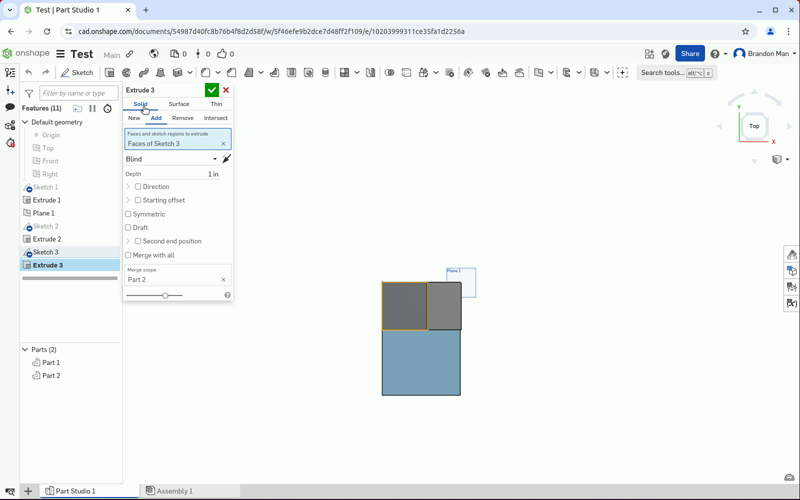
mouse_move(137, 120)
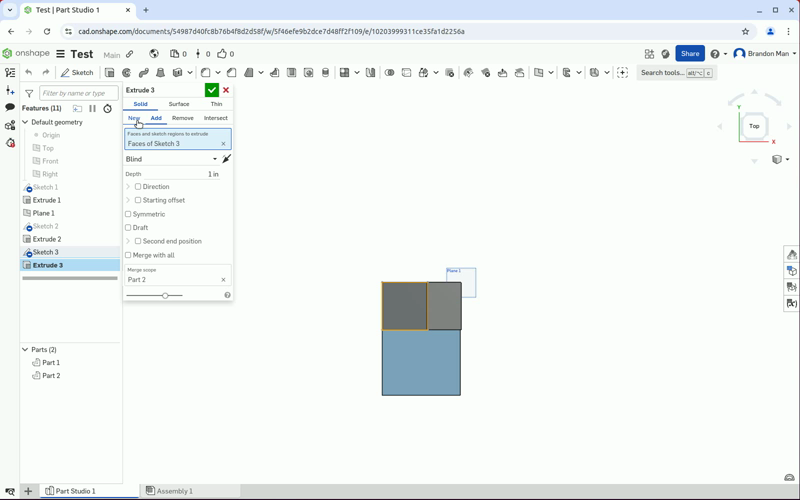
click(137, 120)
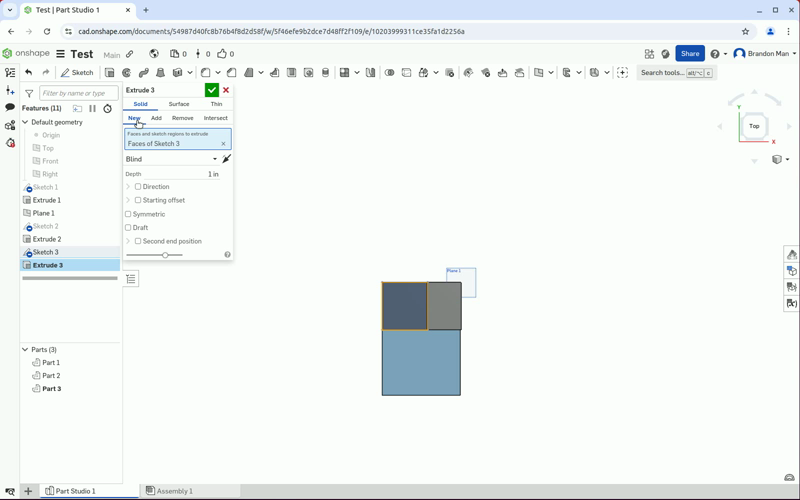
key(tab, 4)
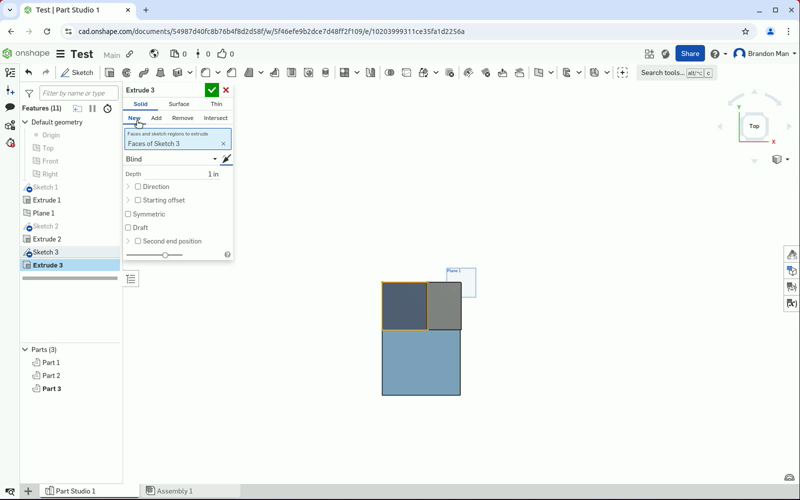
text(5.777)
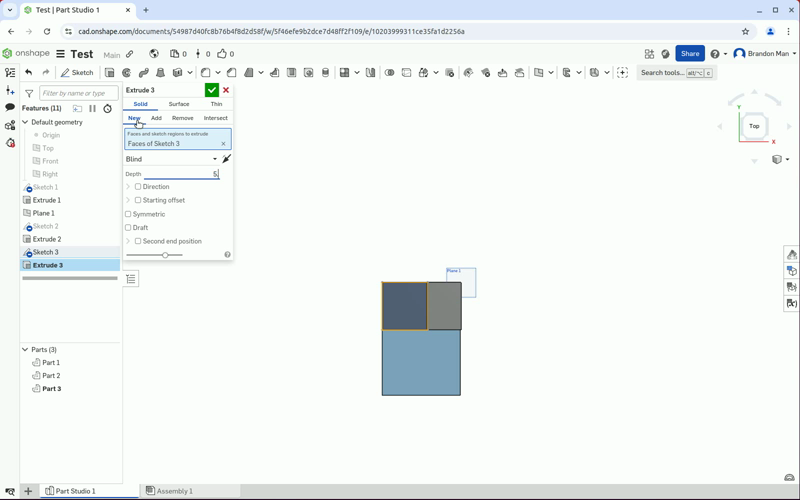
key(enter)
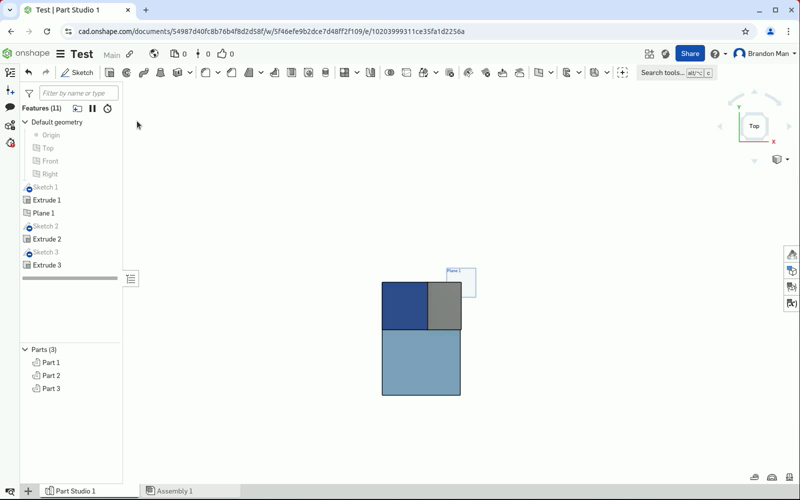
key(shift+h)
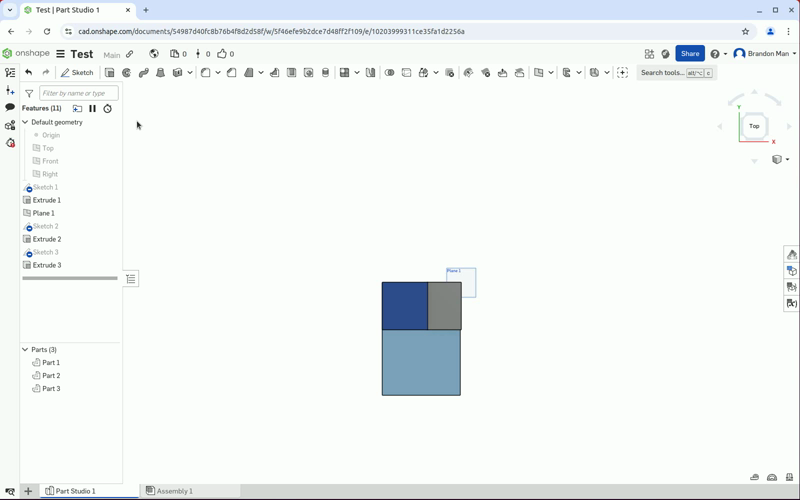
key(shift+h)
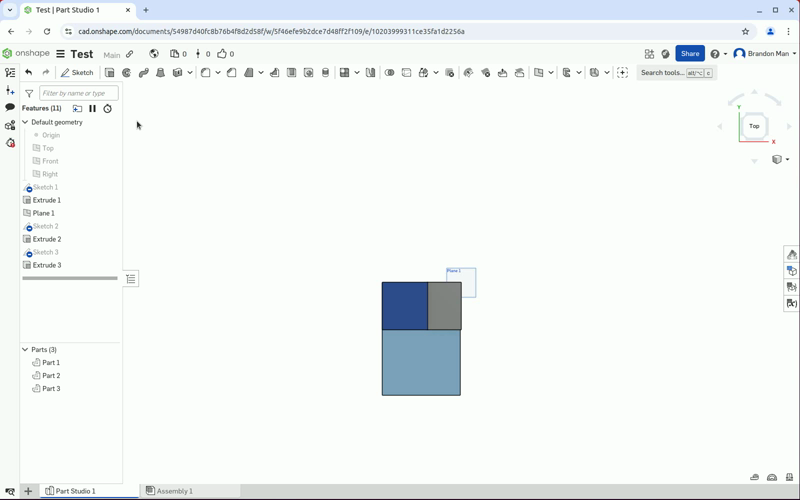
key(shift+7)
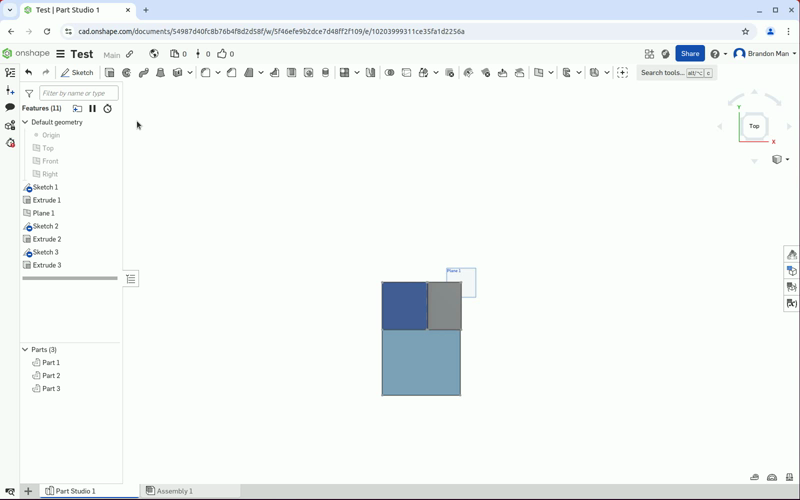
key(up, 3)
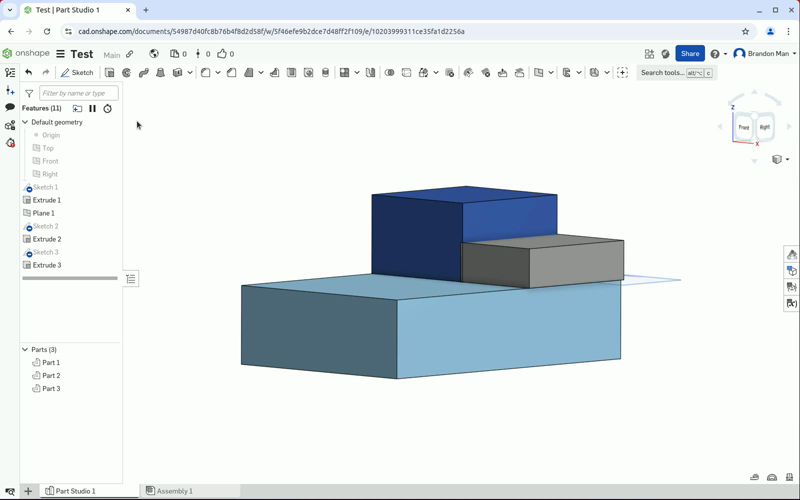
key(left, 3)
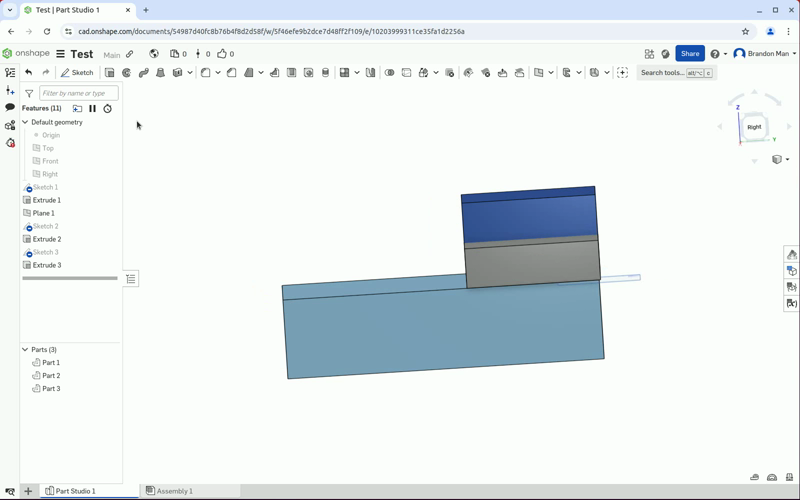
key(right, 3)
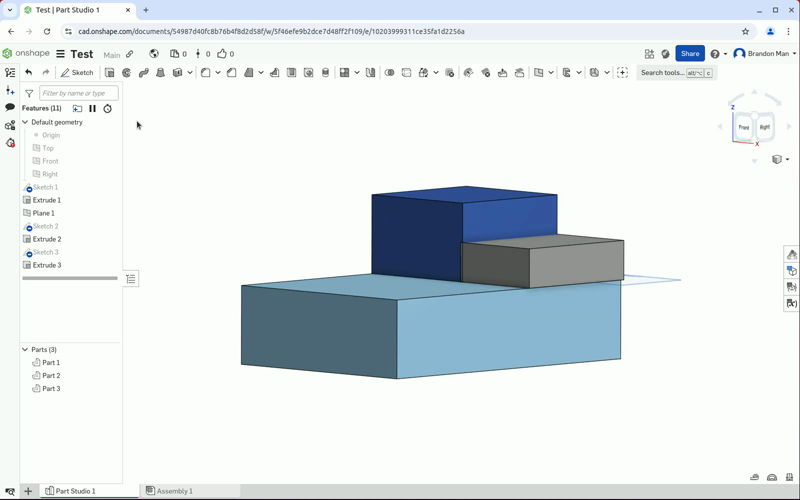
key(down, 3)
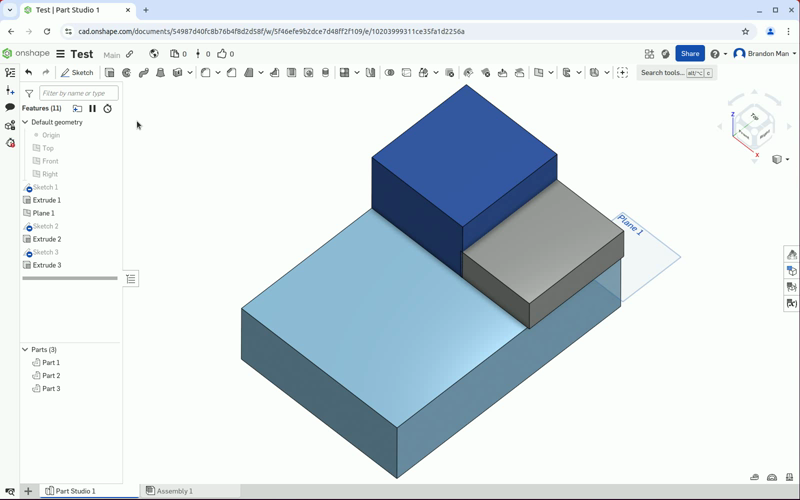
mouse_move(73, 189)
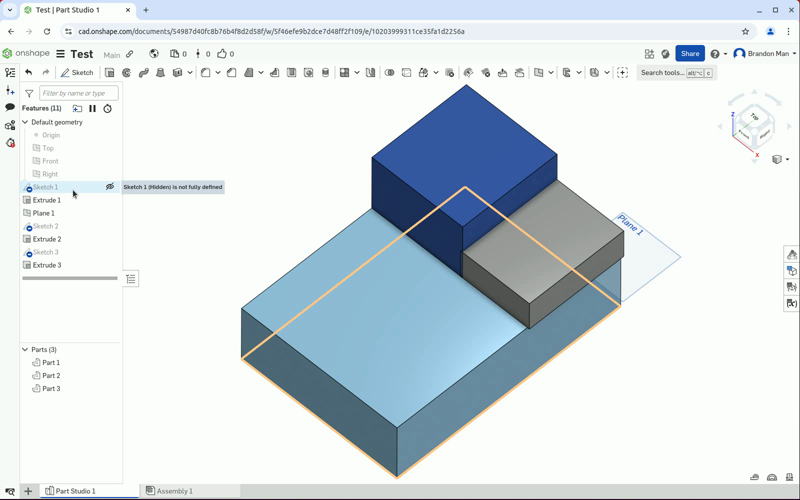
click(73, 189)